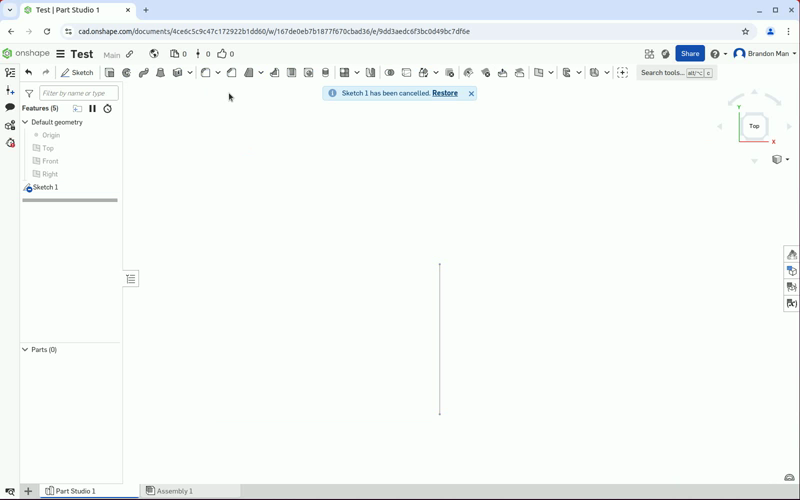
key(shift+h)
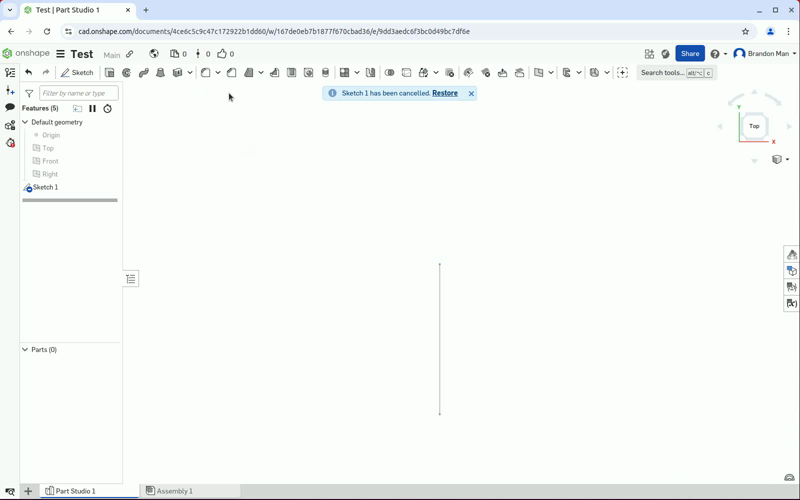
key(shift+s)
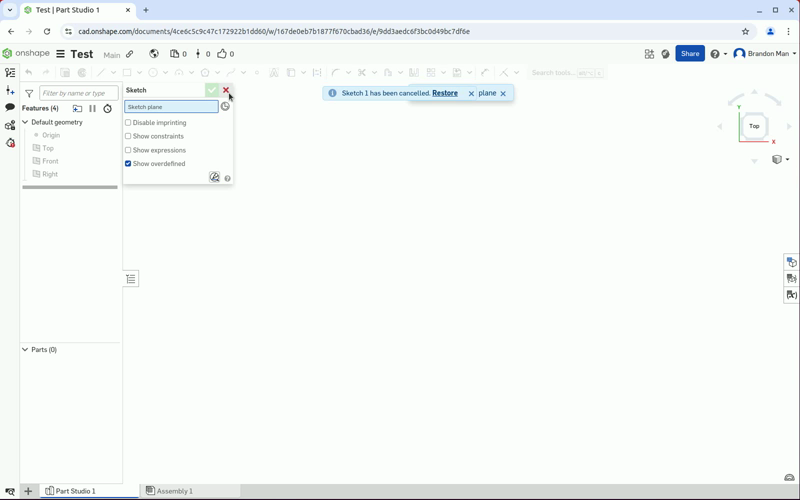
mouse_move(73, 150)
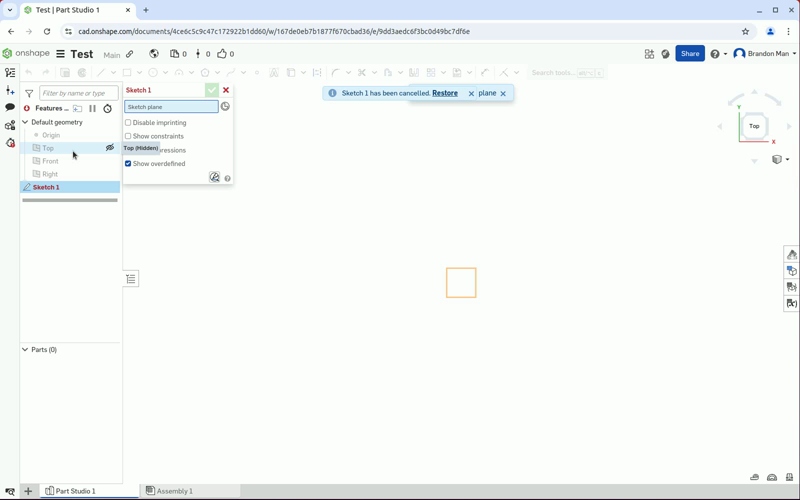
click(73, 150)
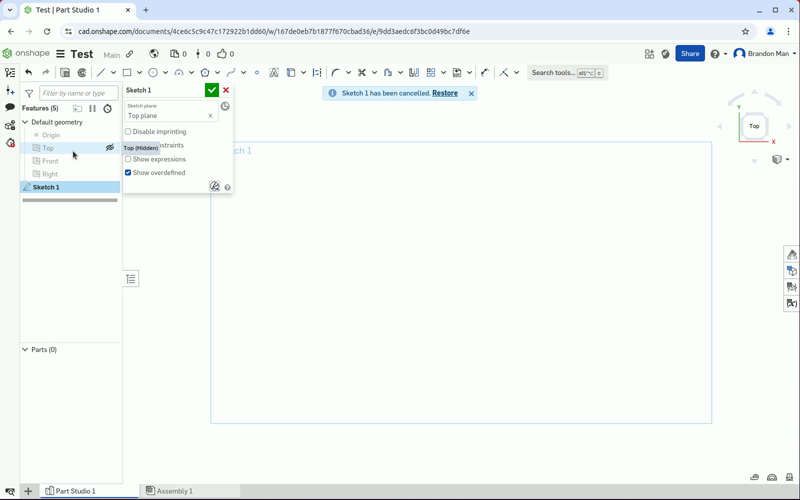
mouse_move(73, 352)
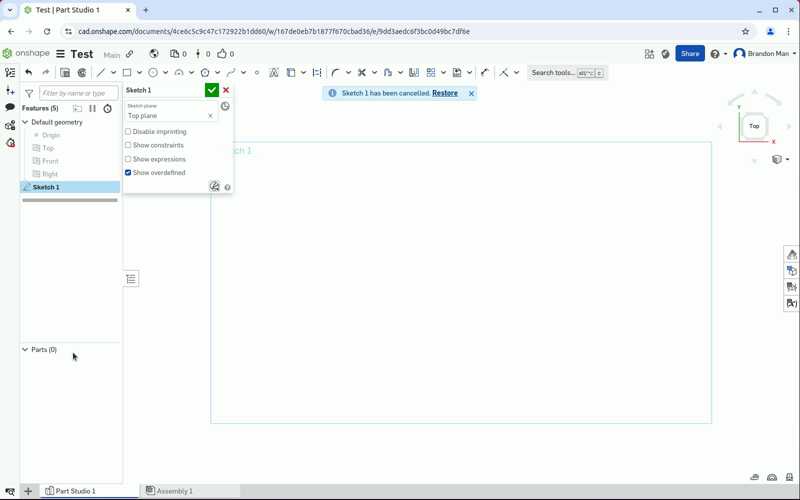
key(y)
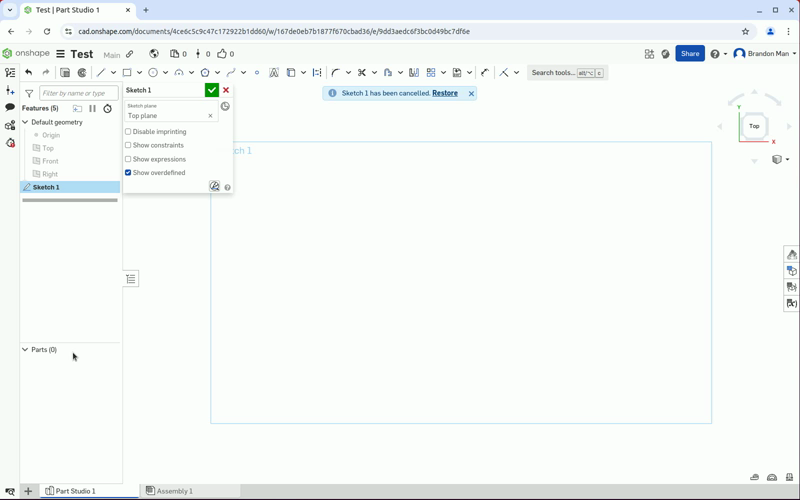
key(l)
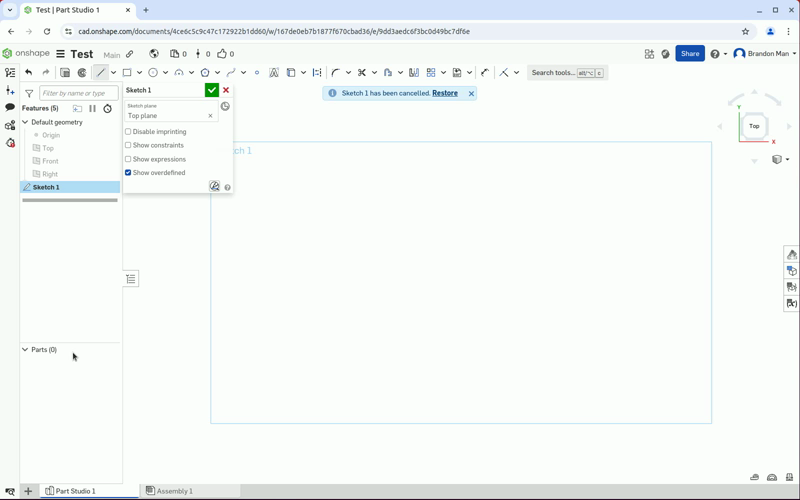
key_down(shift)
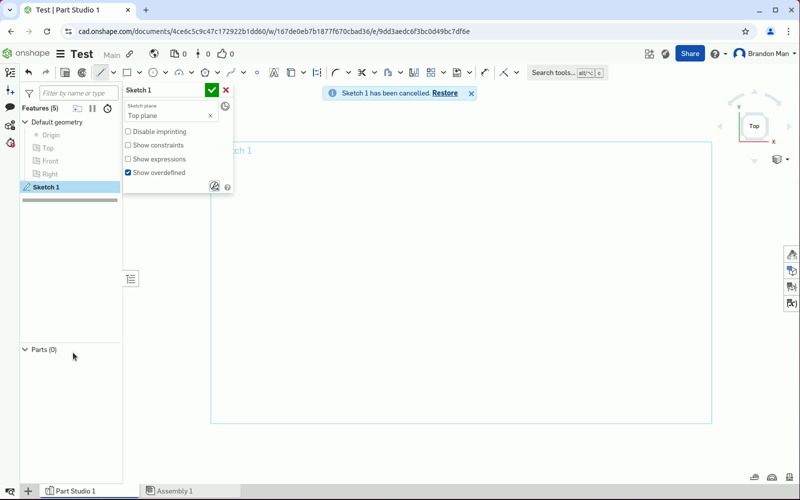
mouse_move(397, 395)
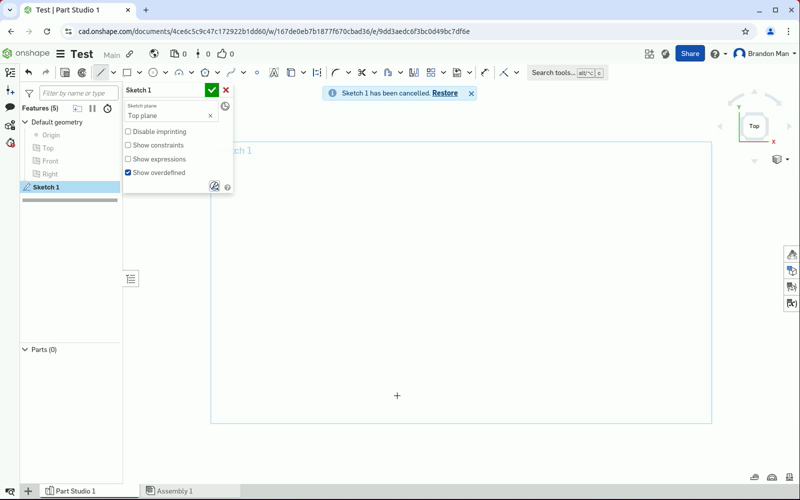
click(397, 395)
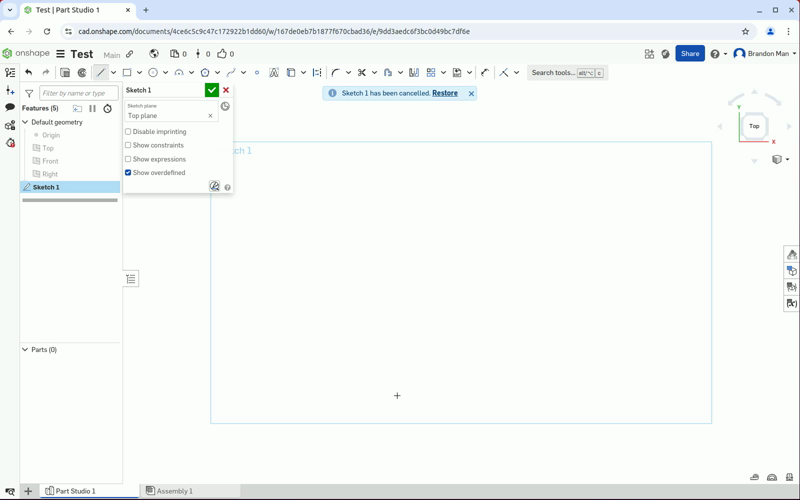
key_up(shift)
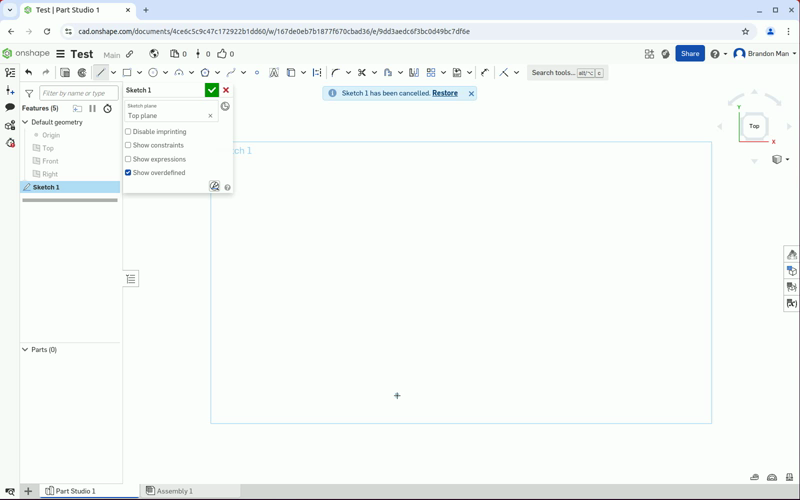
key_down(shift)
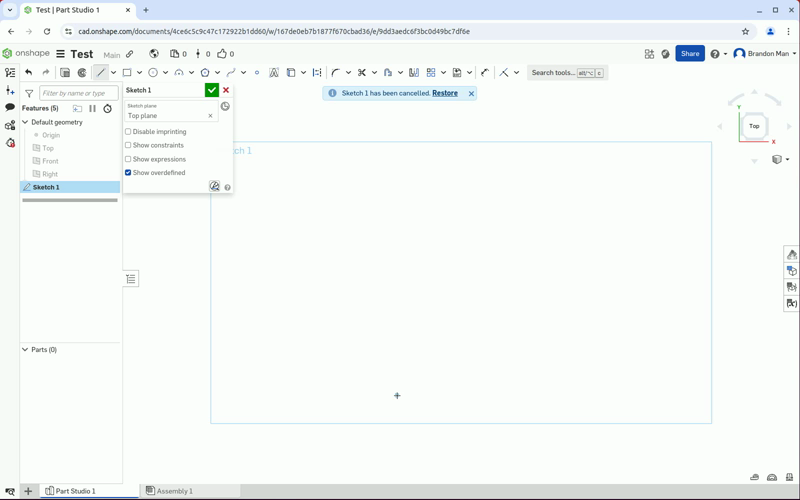
mouse_move(534, 395)
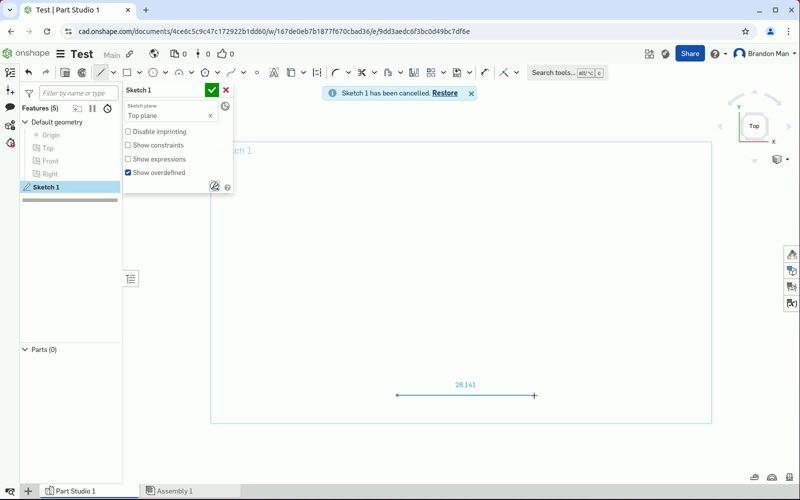
click(534, 395)
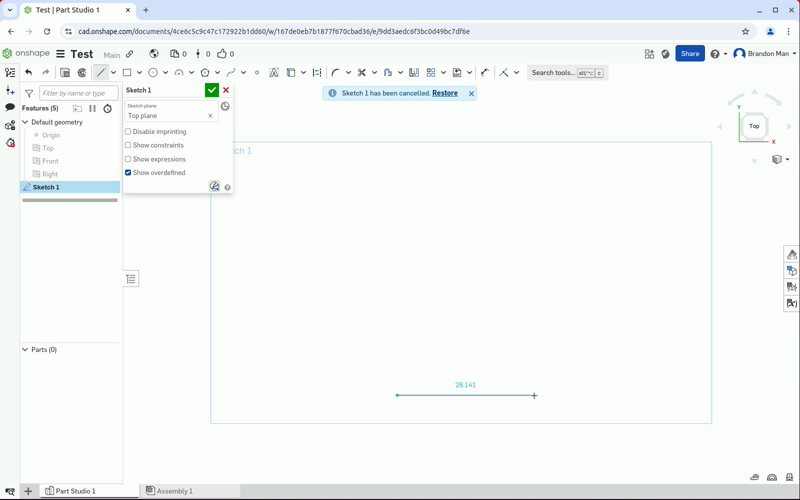
key_up(shift)
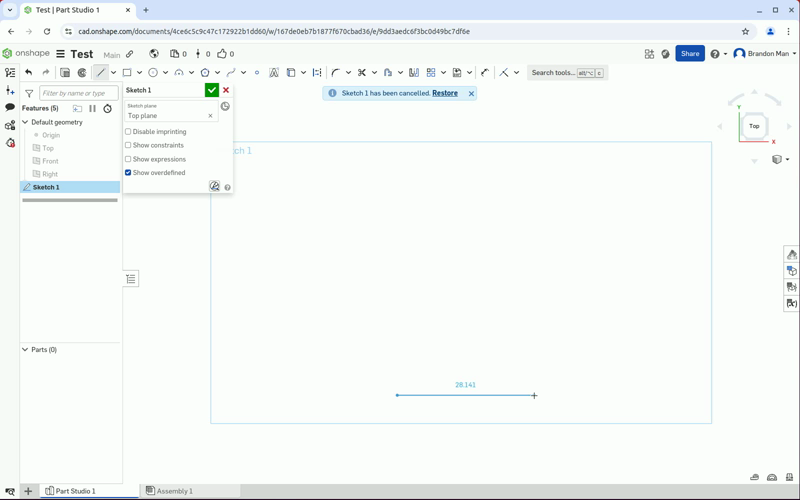
key_down(shift)
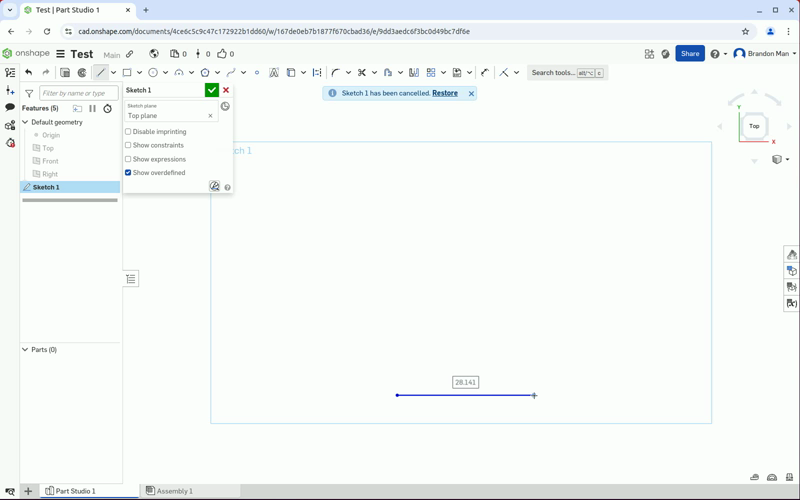
mouse_move(534, 261)
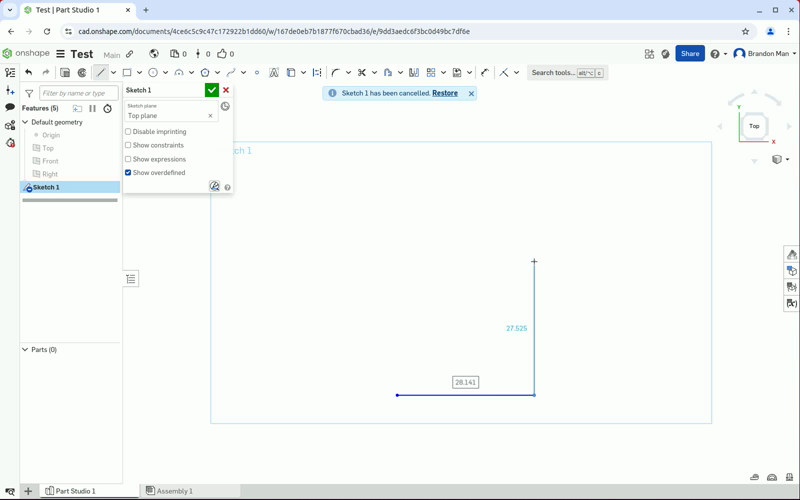
click(534, 261)
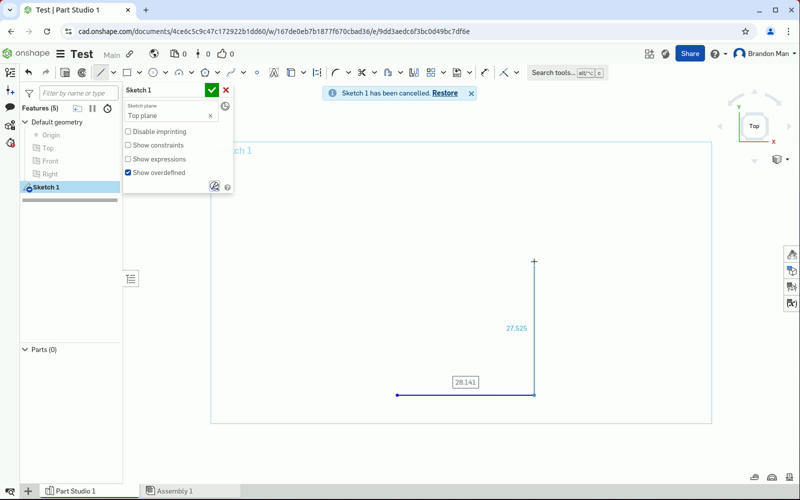
key_up(shift)
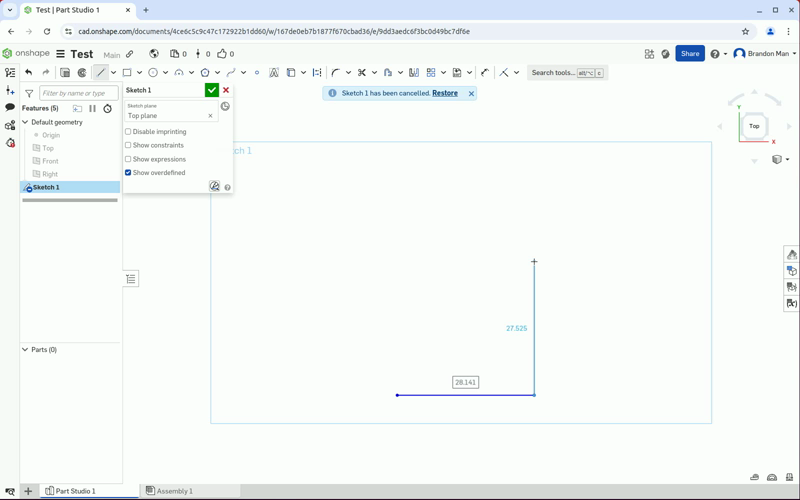
key_down(shift)
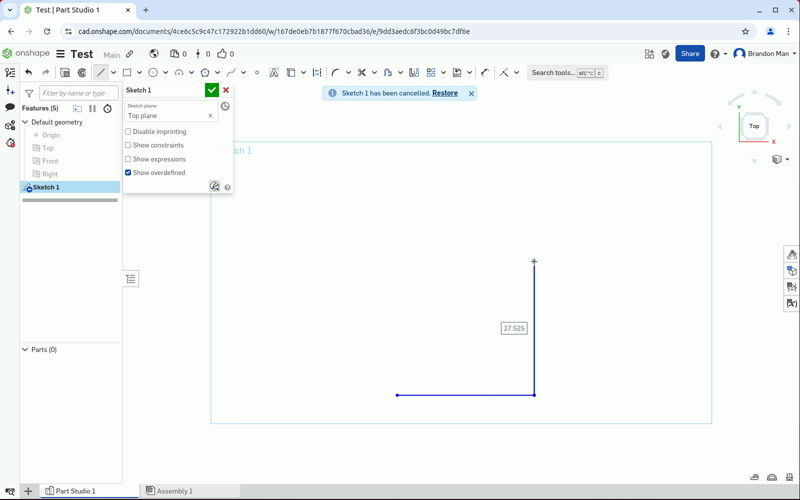
mouse_move(397, 261)
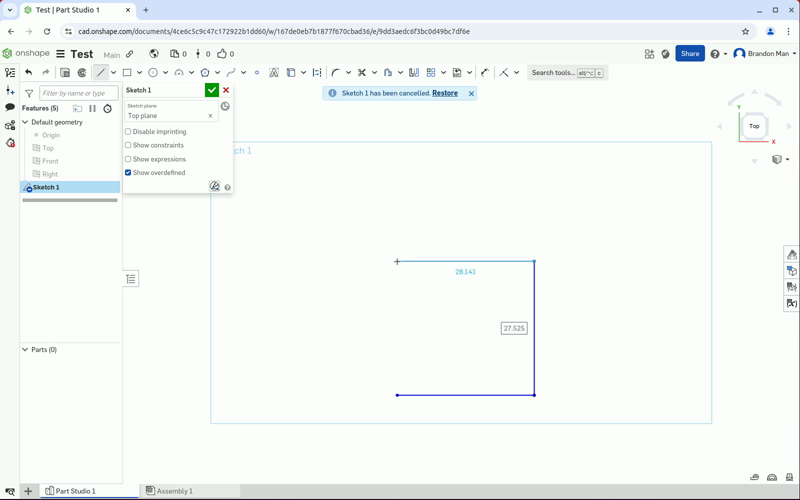
click(397, 261)
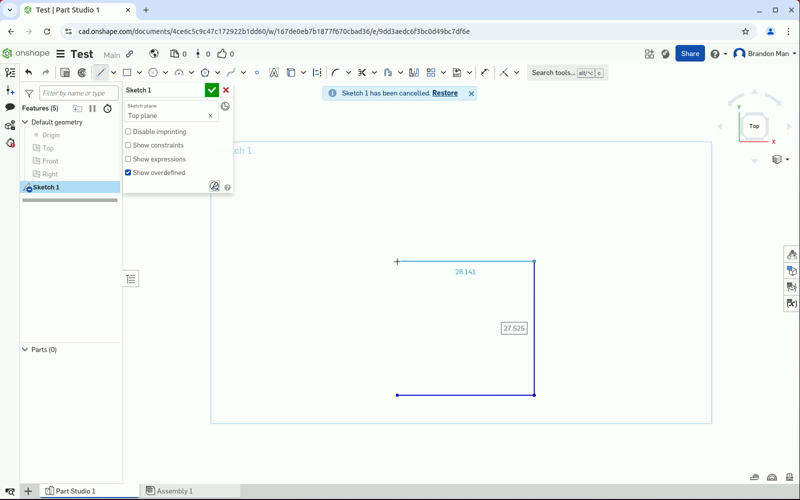
key_up(shift)
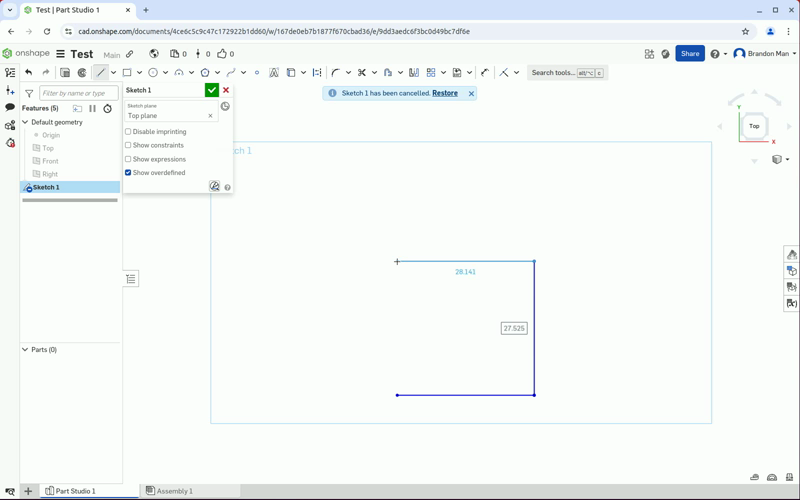
key_down(shift)
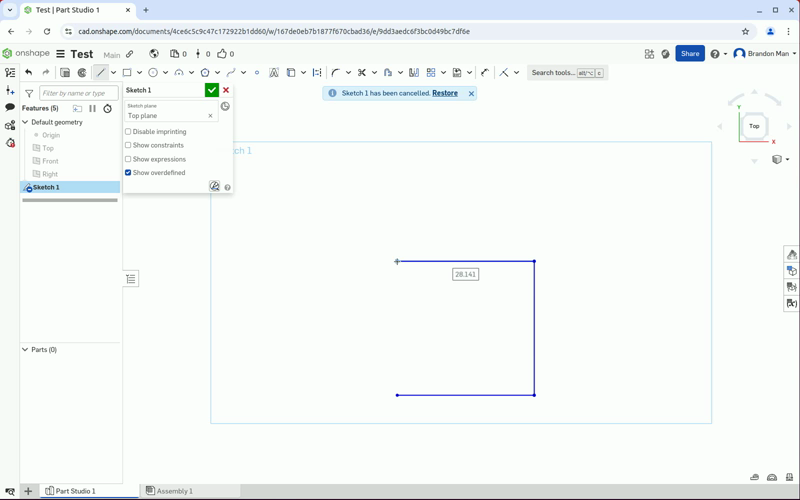
mouse_move(397, 395)
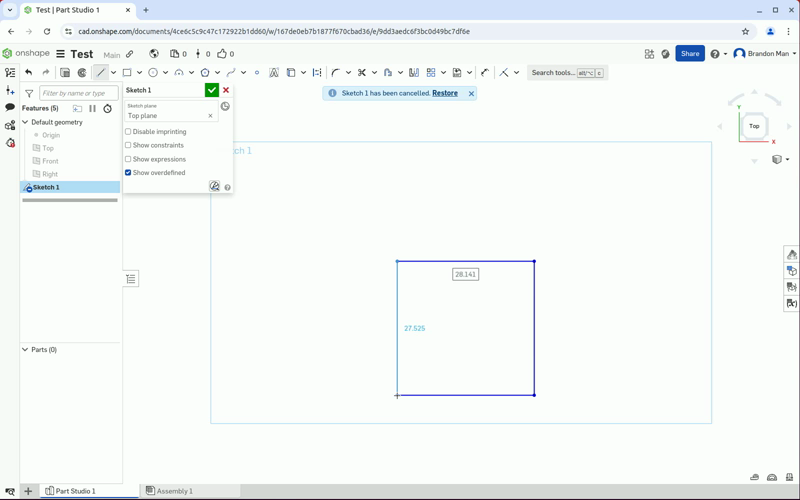
key_up(shift)
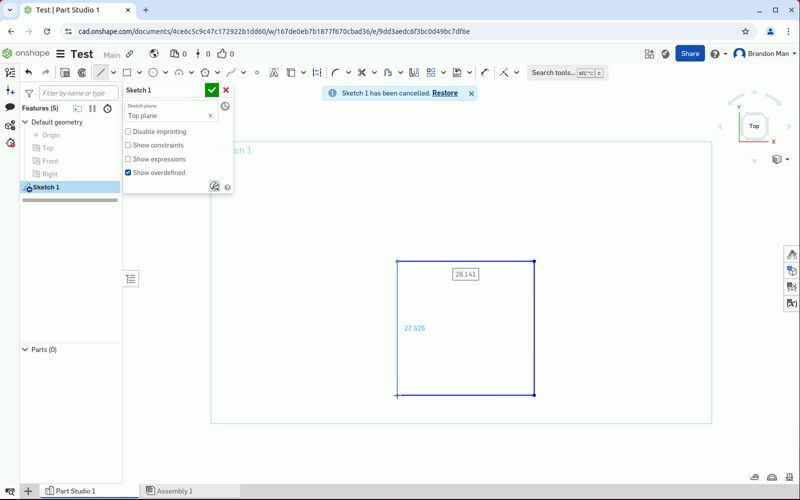
click(397, 395)
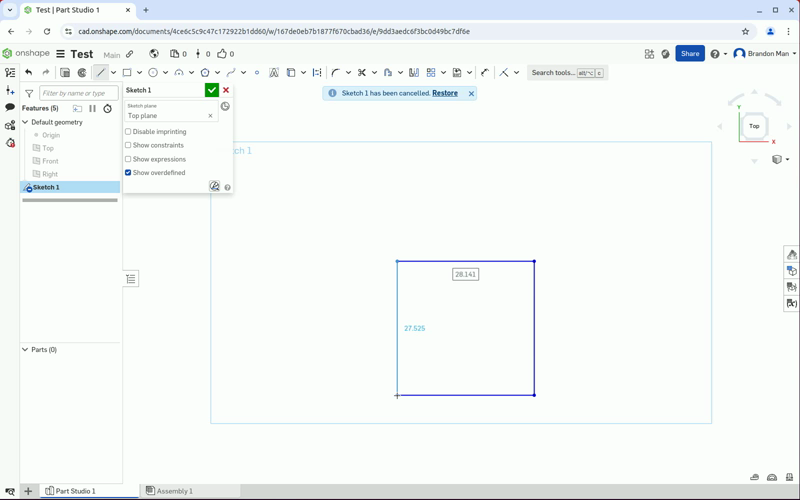
key(esc)
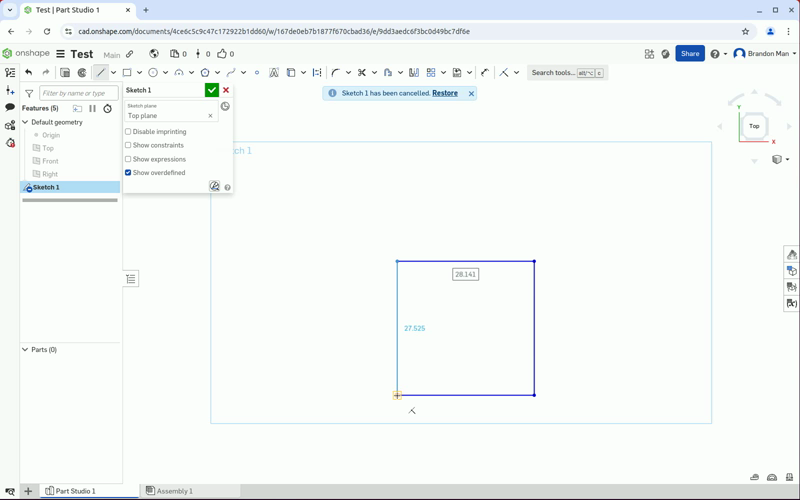
mouse_move(504, 294)
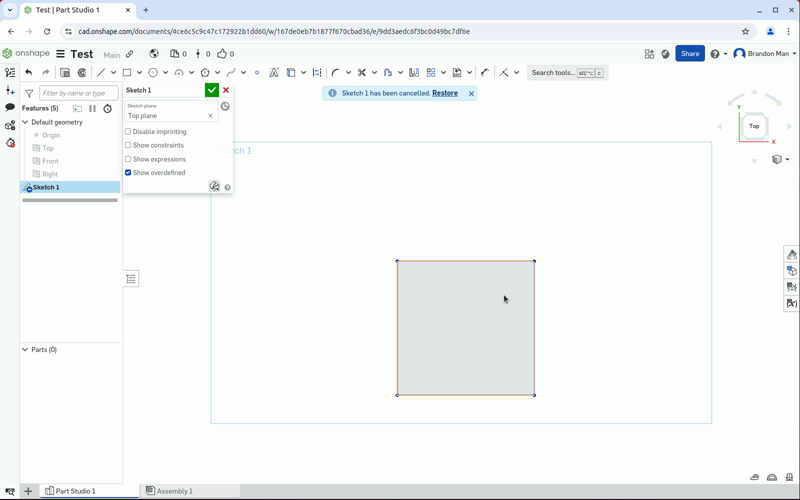
click(504, 294)
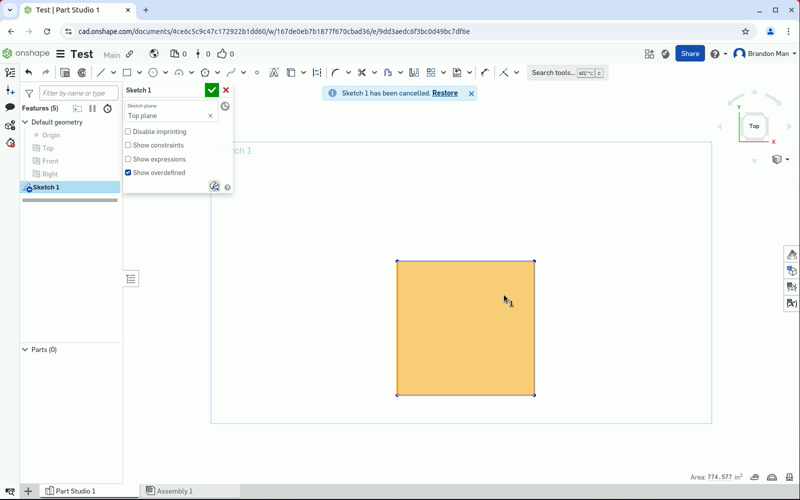
mouse_move(73, 352)
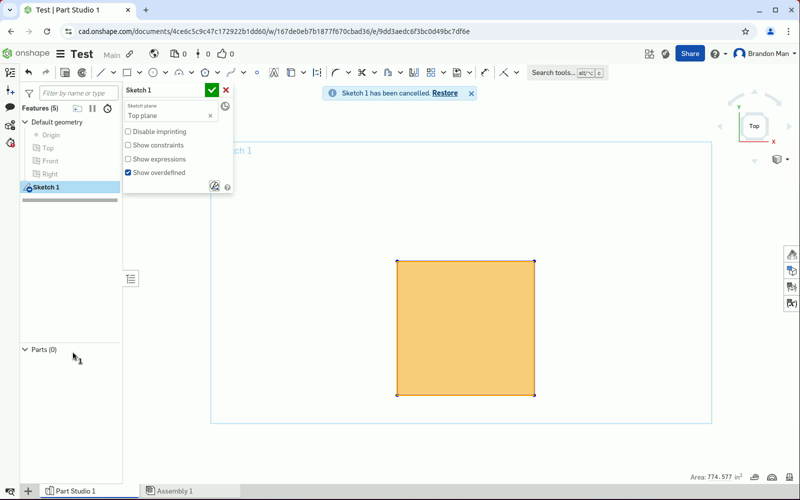
key(shift+y)
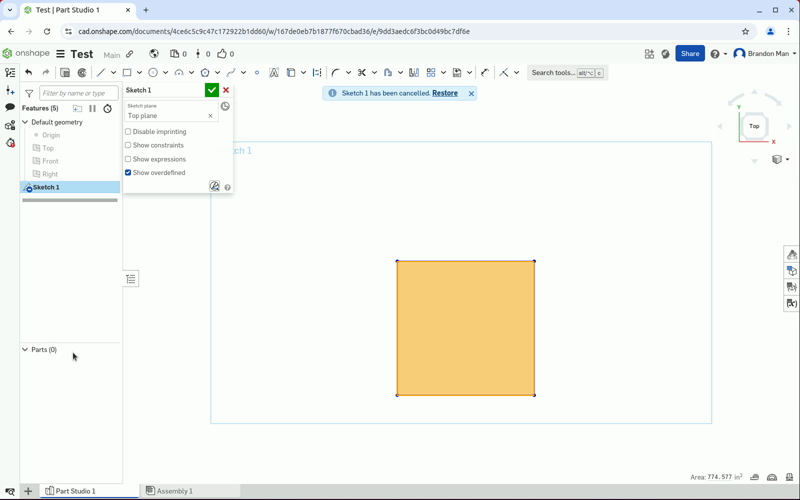
key(shift+e)
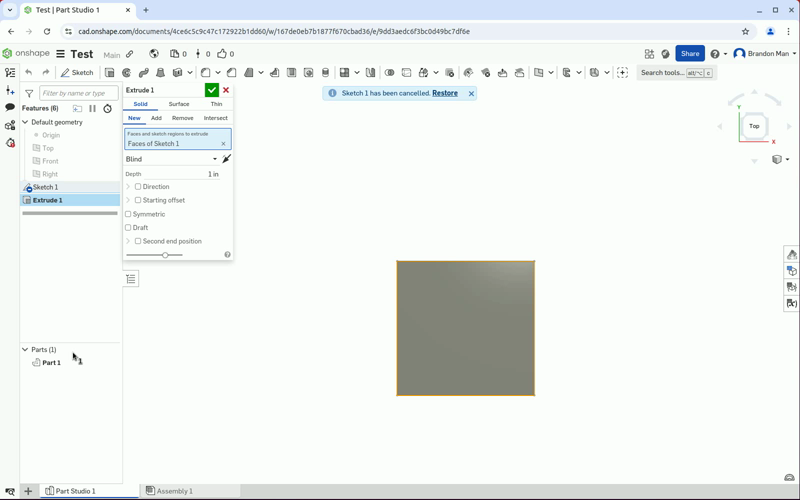
mouse_move(143, 106)
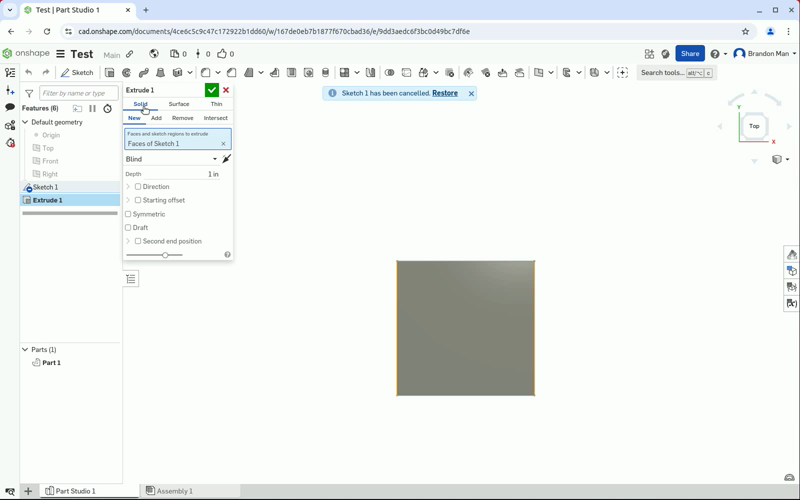
click(143, 106)
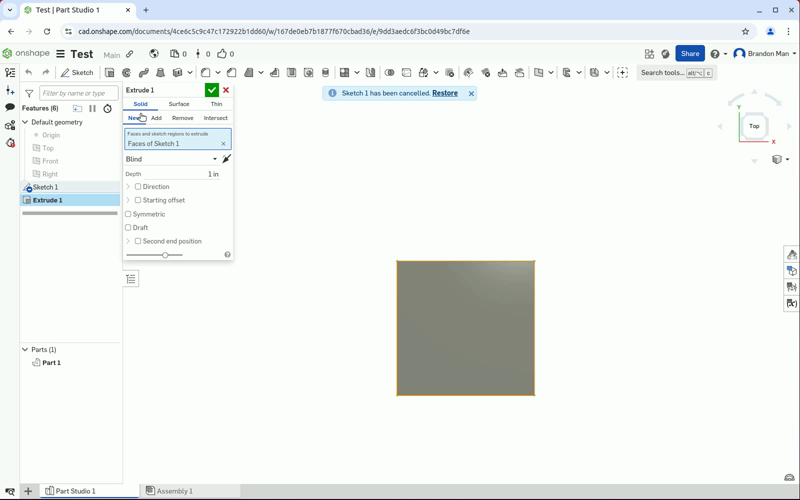
mouse_move(137, 120)
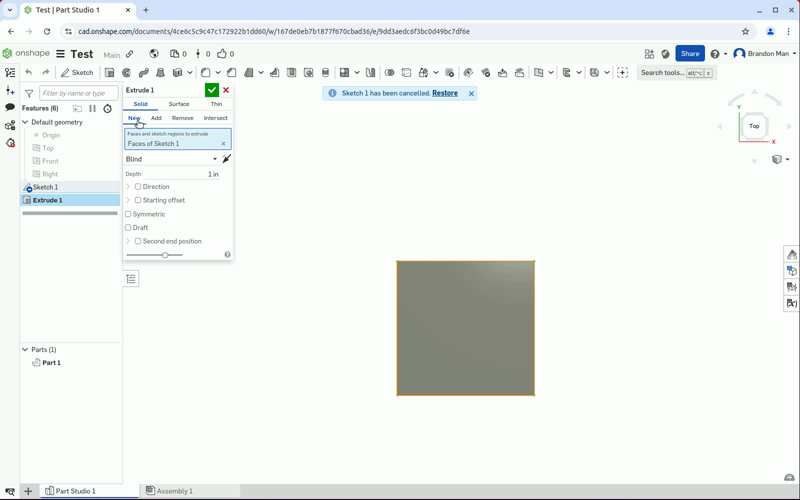
click(137, 120)
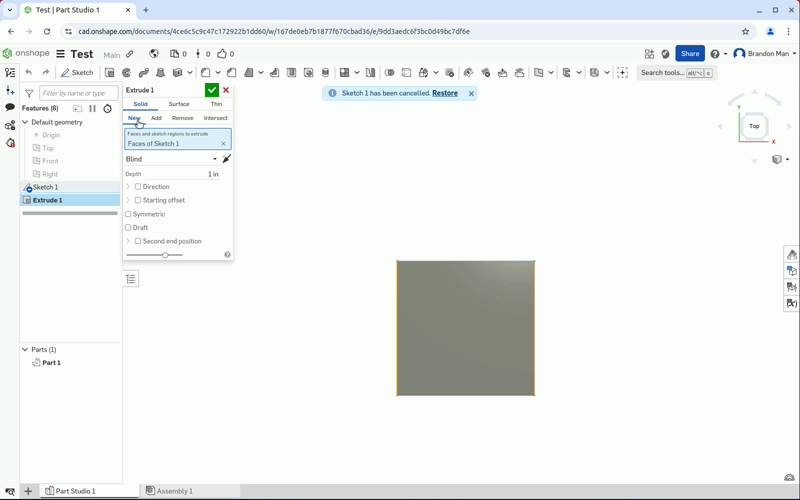
key(tab, 4)
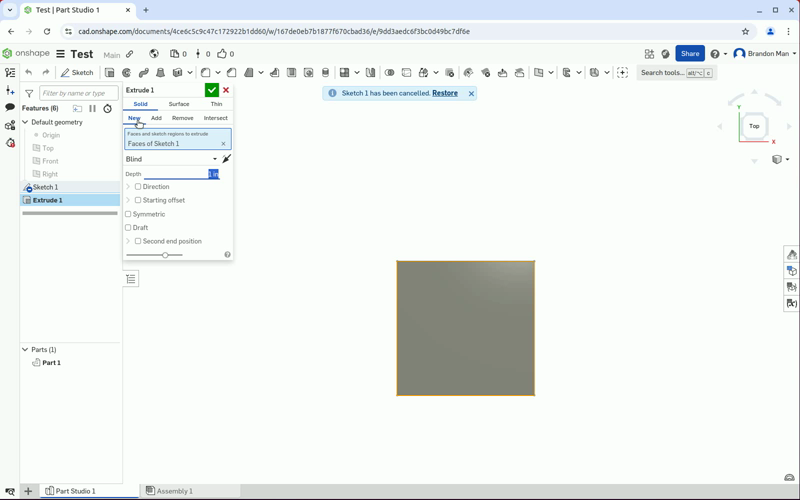
text(3.611)
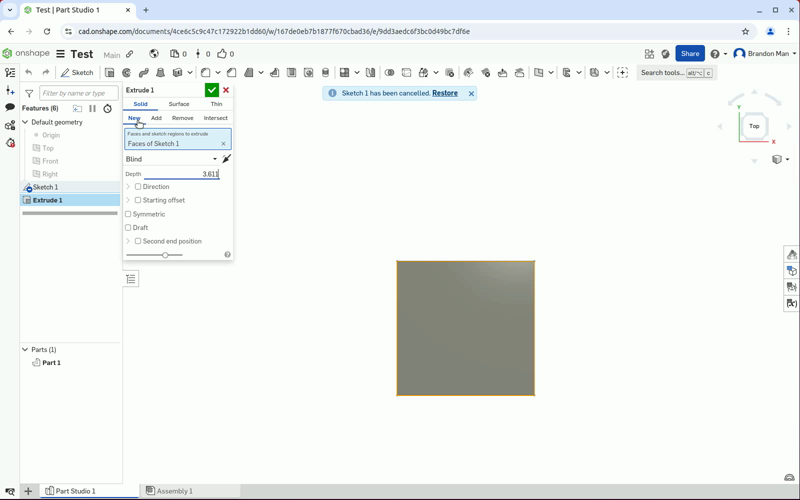
key(enter)
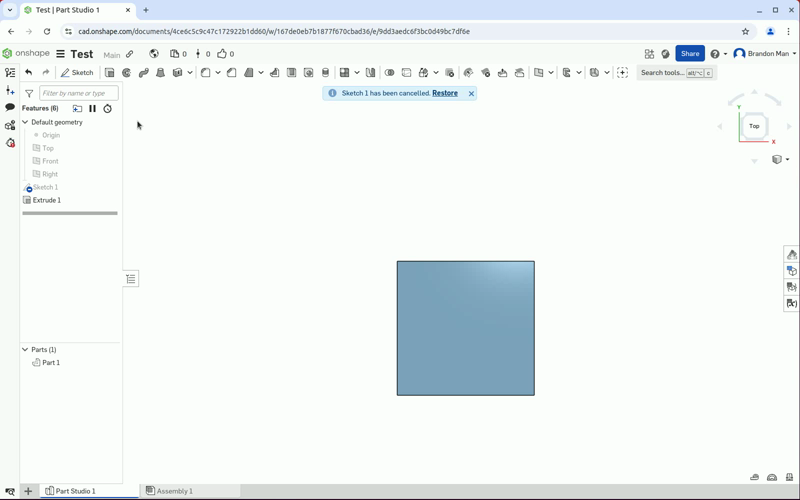
key(shift+h)
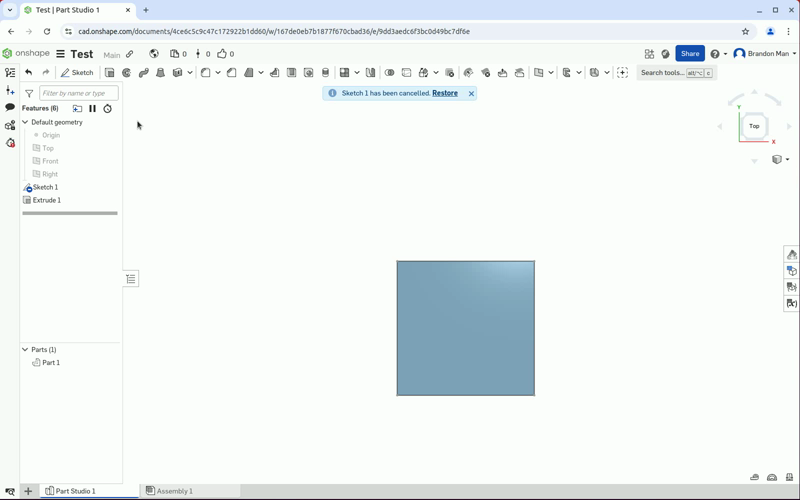
key(shift+h)
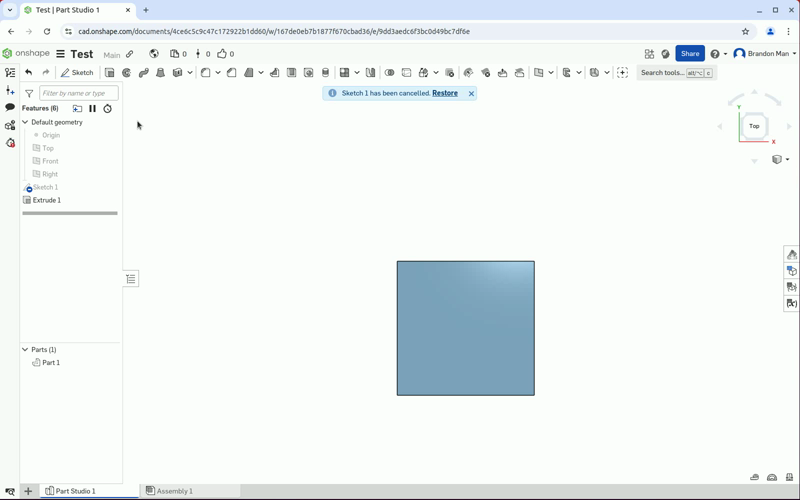
mouse_move(73, 189)
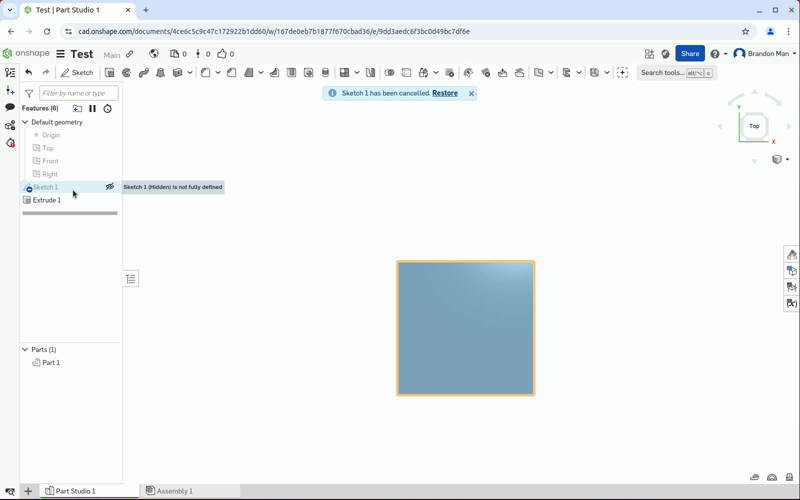
click(73, 189)
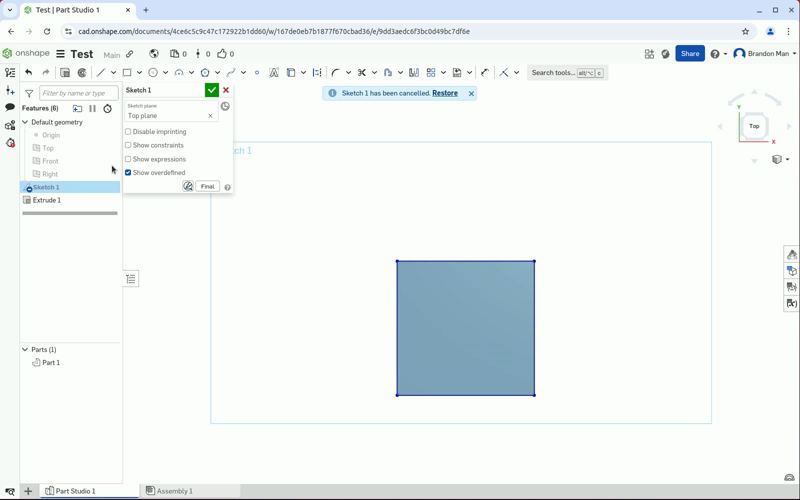
mouse_move(229, 92)
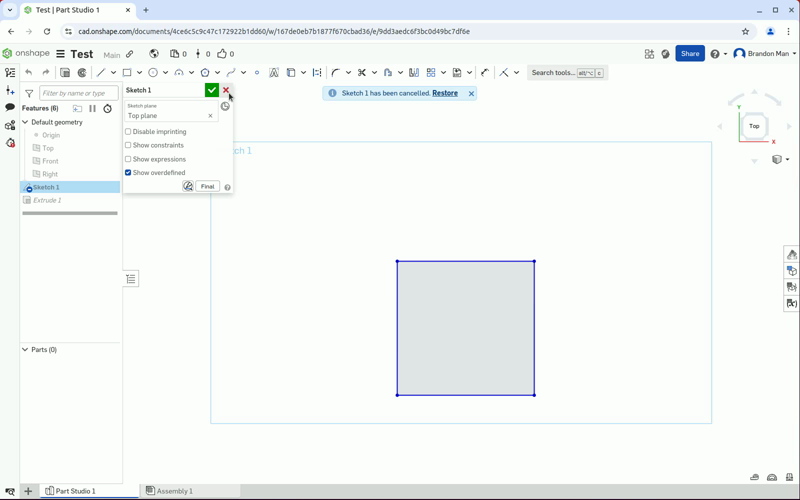
click(229, 92)
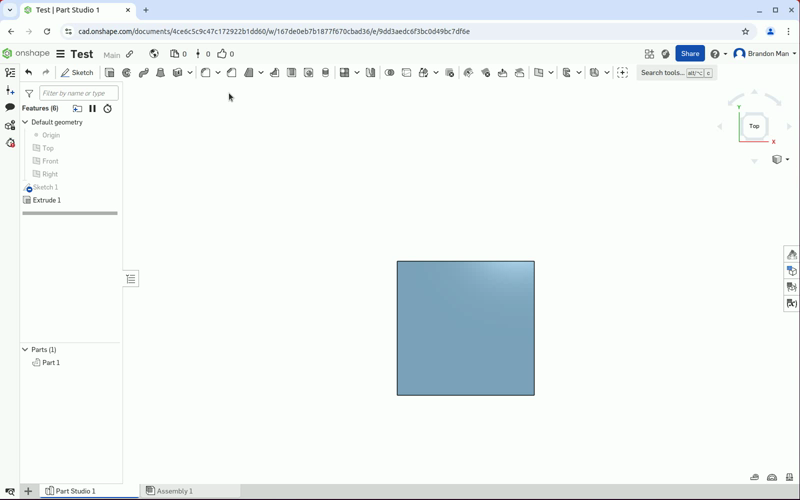
mouse_move(541, 75)
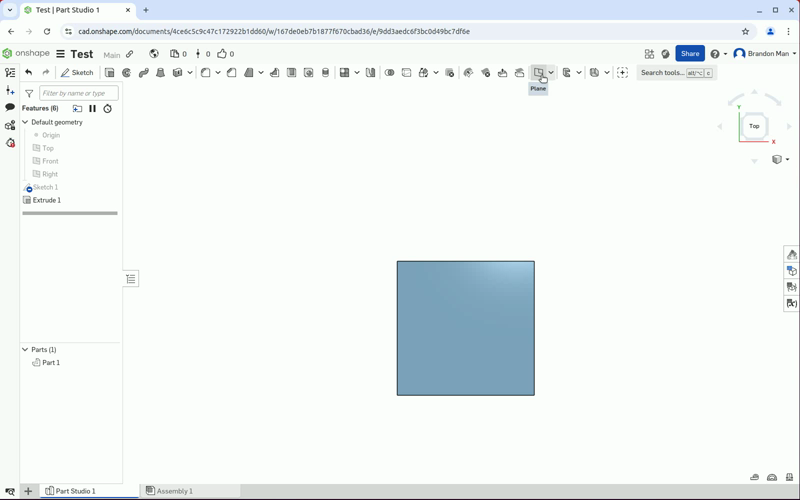
click(541, 75)
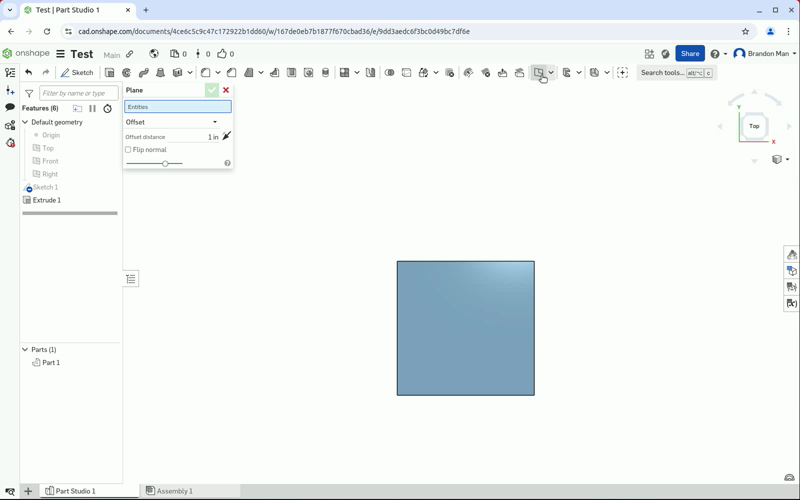
mouse_move(73, 150)
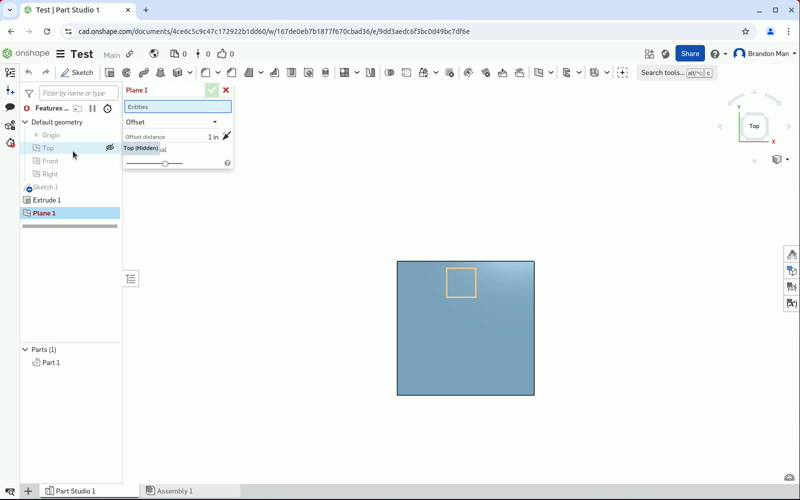
click(73, 150)
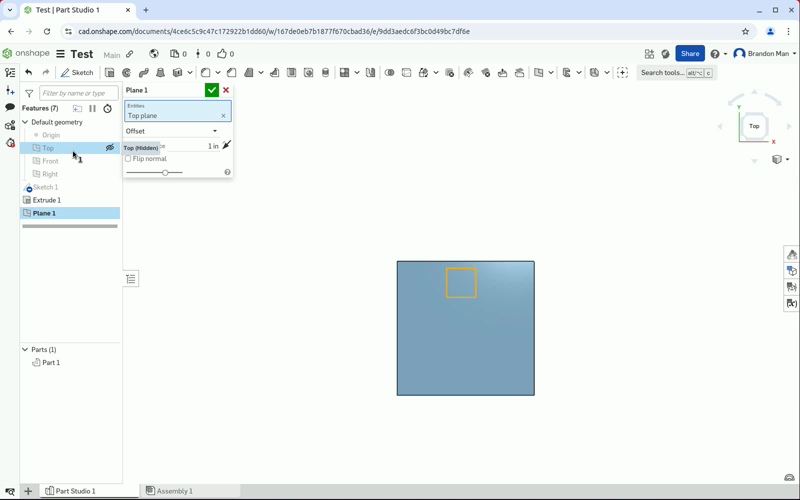
key(tab, 2)
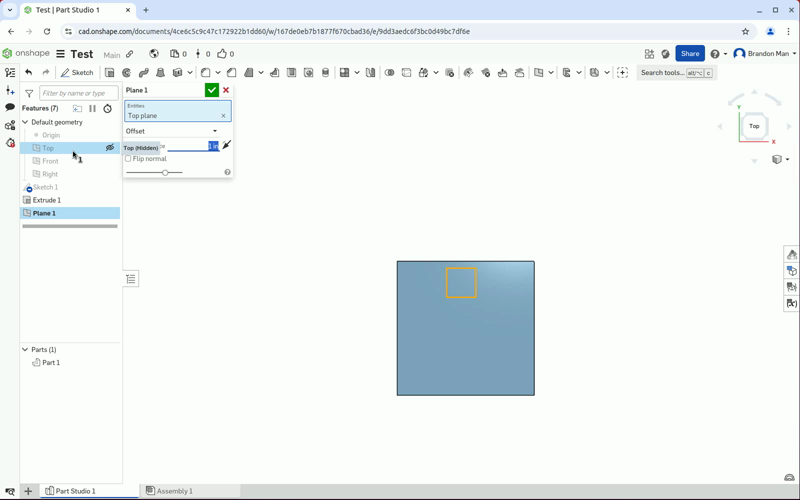
text(3.605)
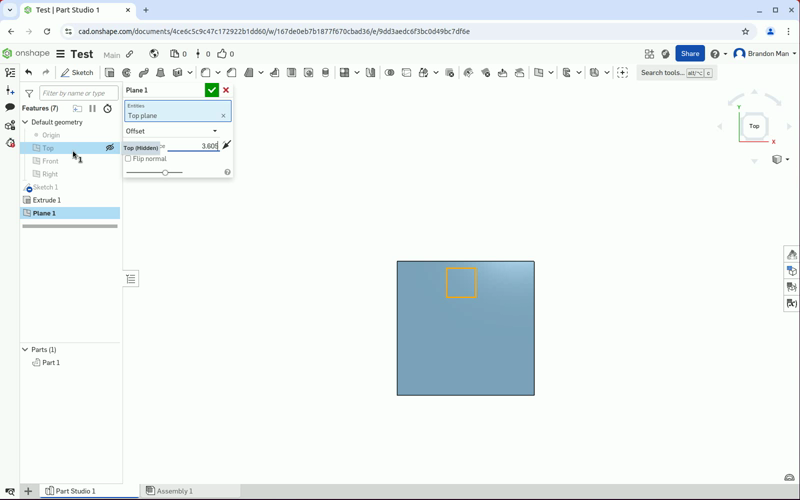
key(enter, 2)
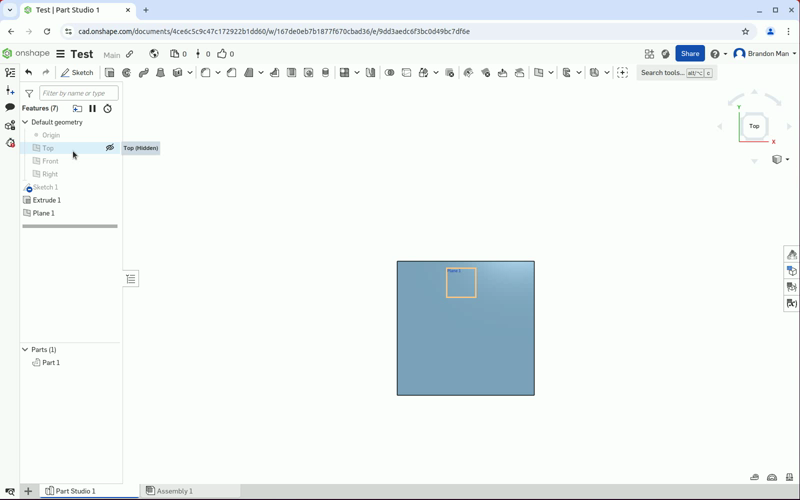
key(shift+s)
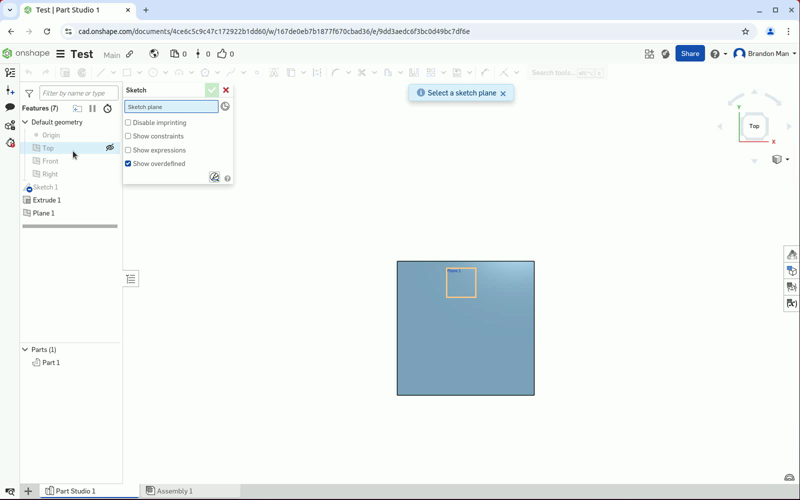
mouse_move(73, 215)
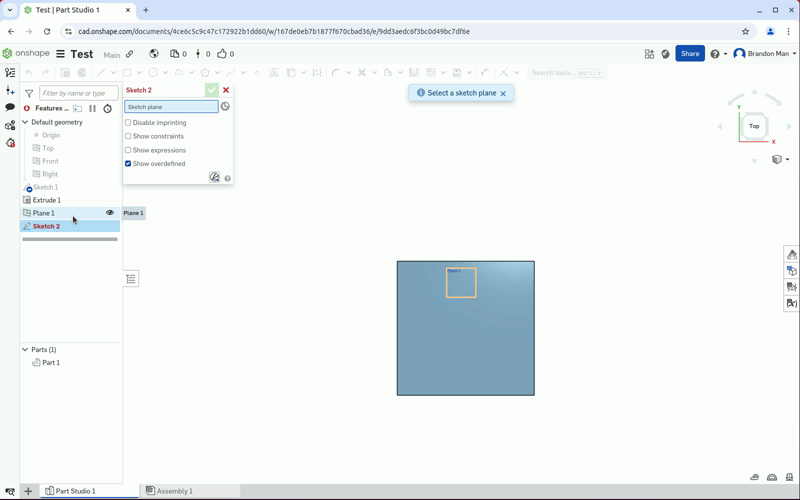
click(73, 215)
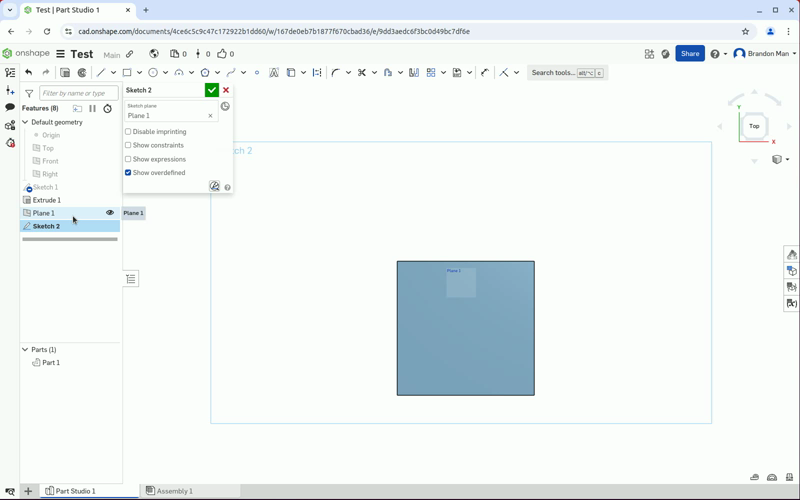
mouse_move(73, 352)
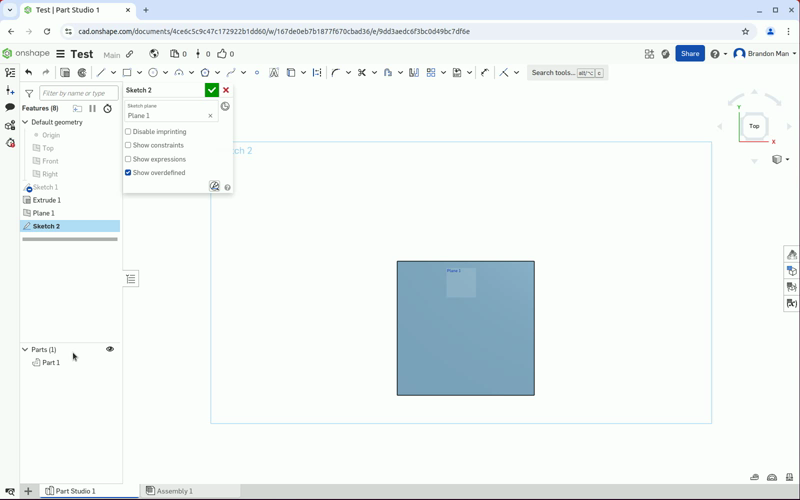
key(y)
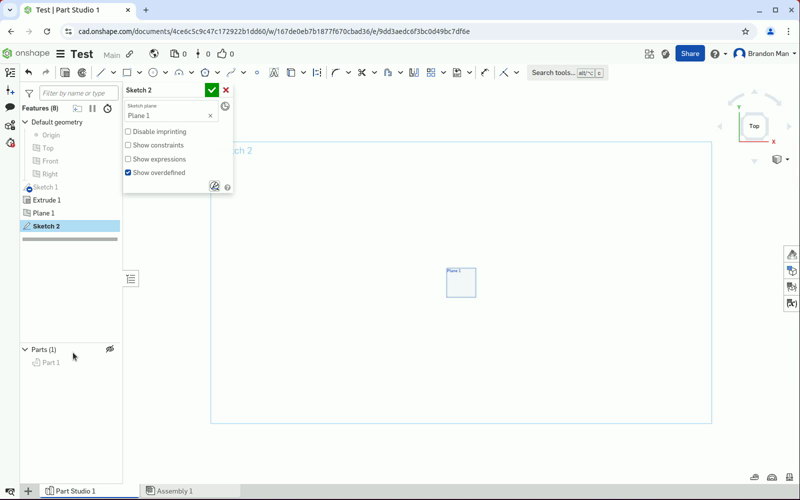
key(l)
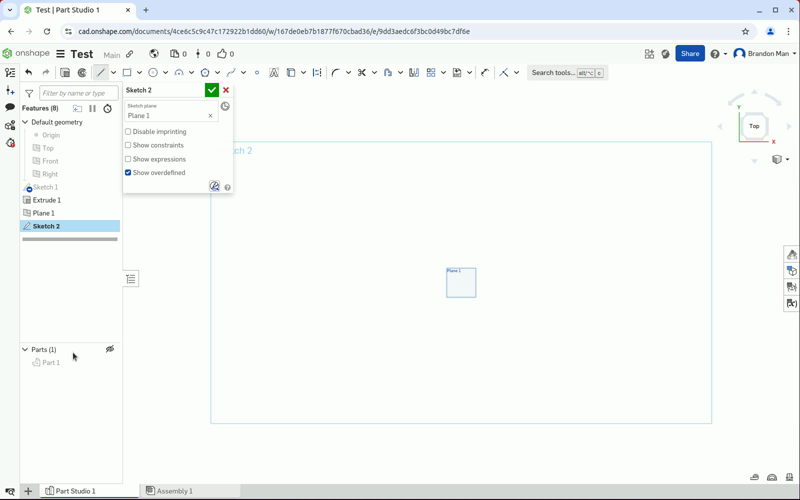
key_down(shift)
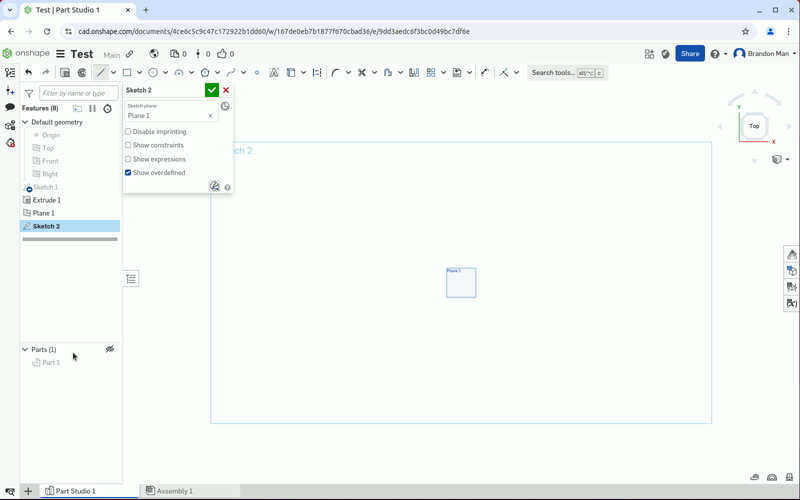
mouse_move(404, 395)
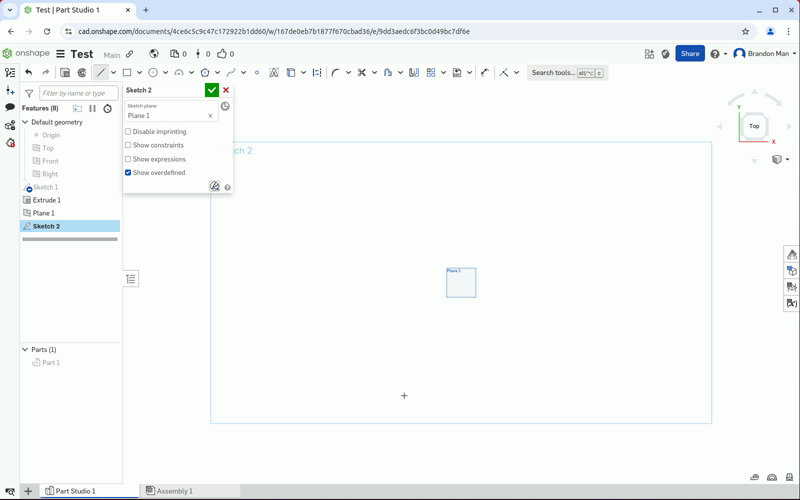
click(404, 395)
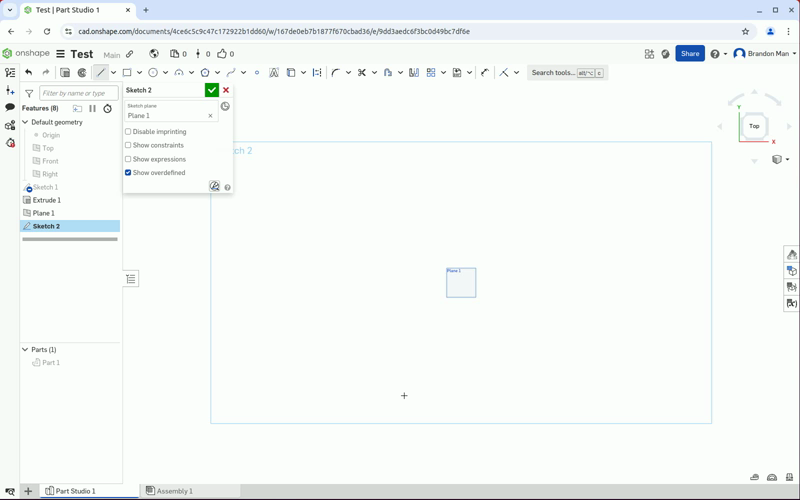
key_up(shift)
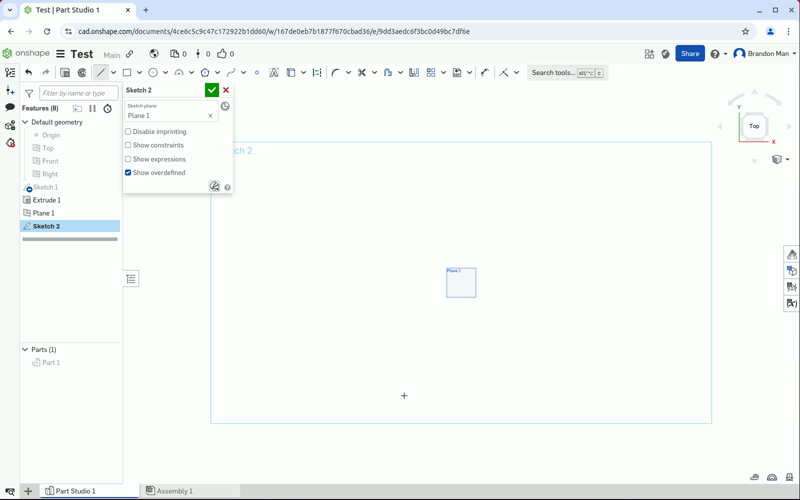
key_down(shift)
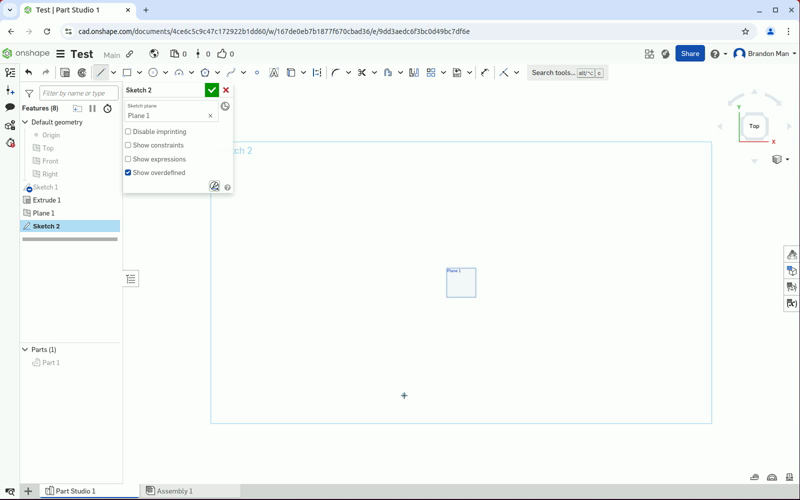
mouse_move(434, 395)
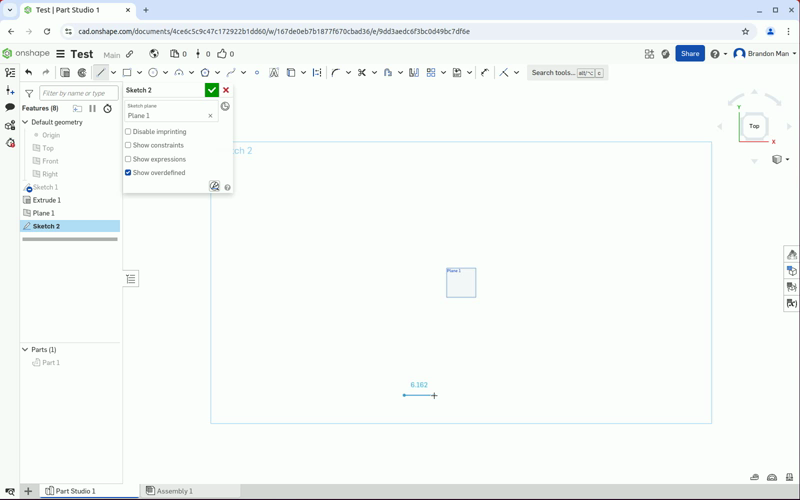
mouse_move(411, 395)
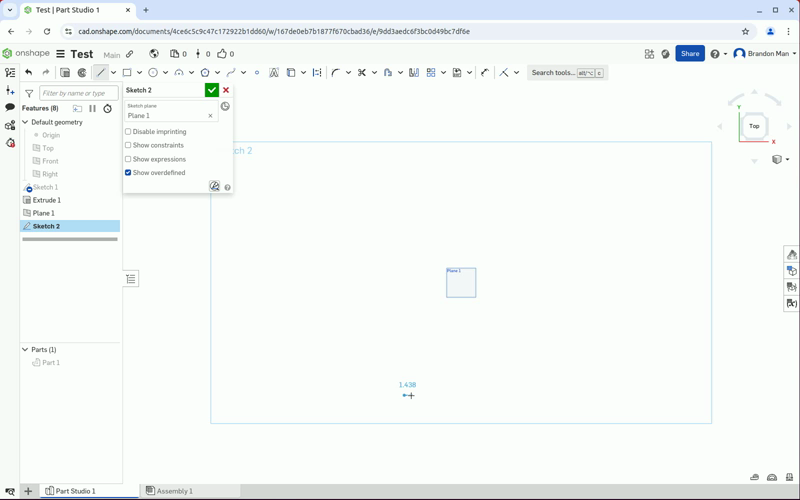
scroll(6)
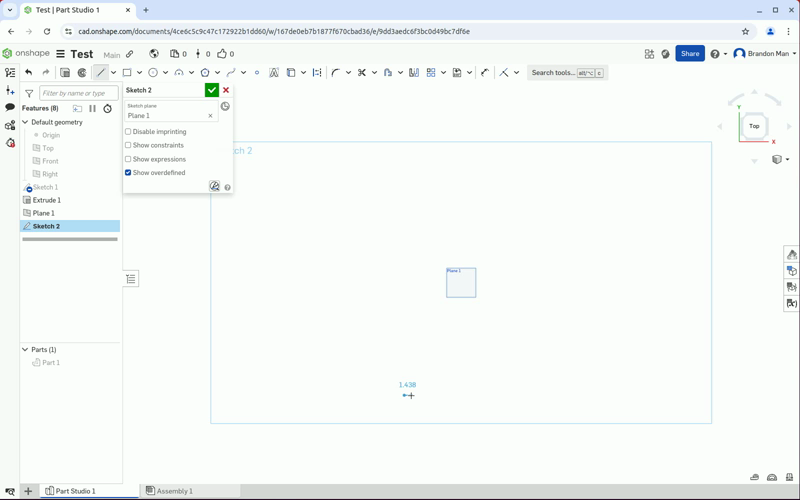
scroll(6)
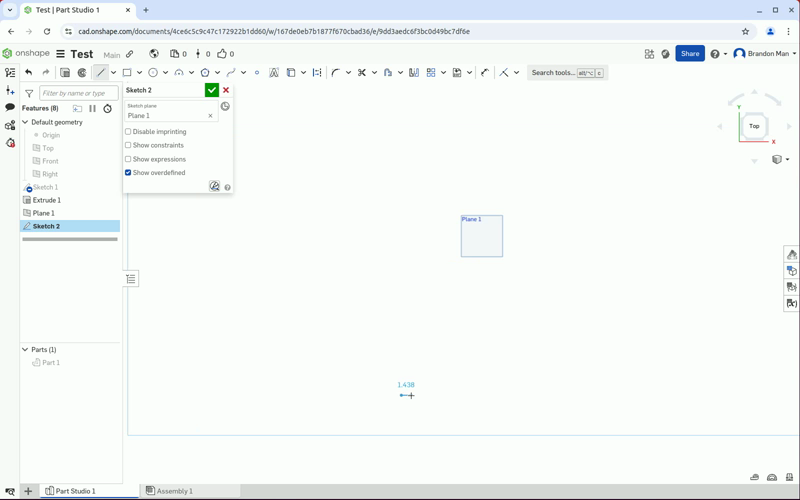
scroll(6)
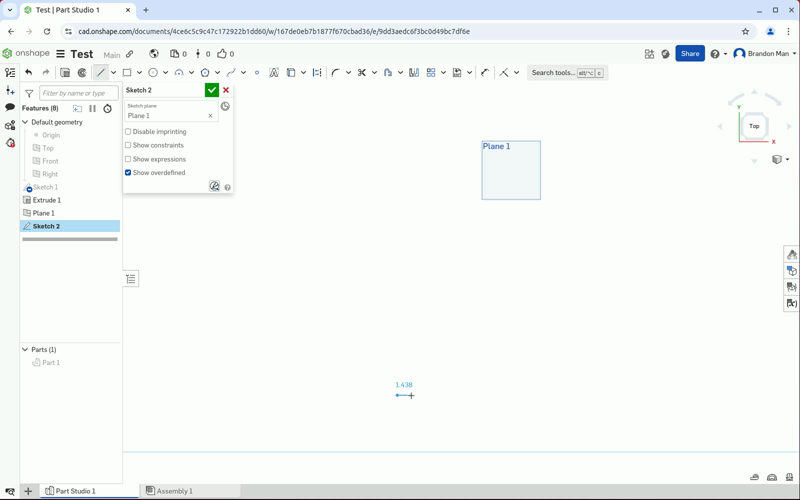
scroll(6)
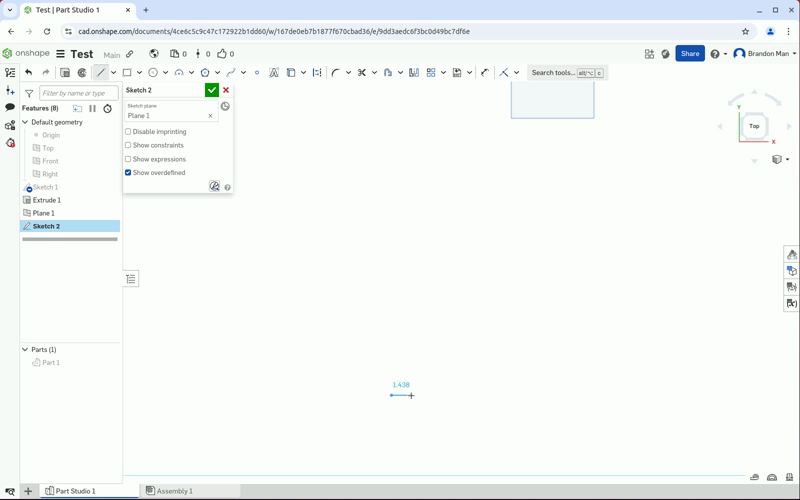
scroll(6)
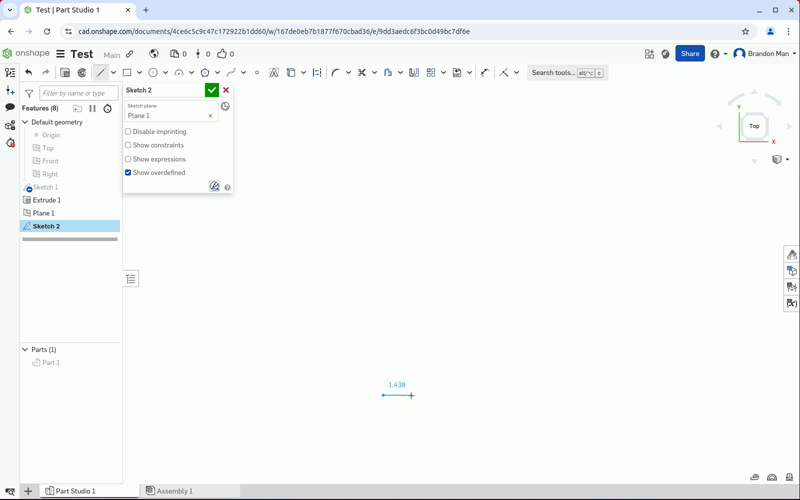
scroll(6)
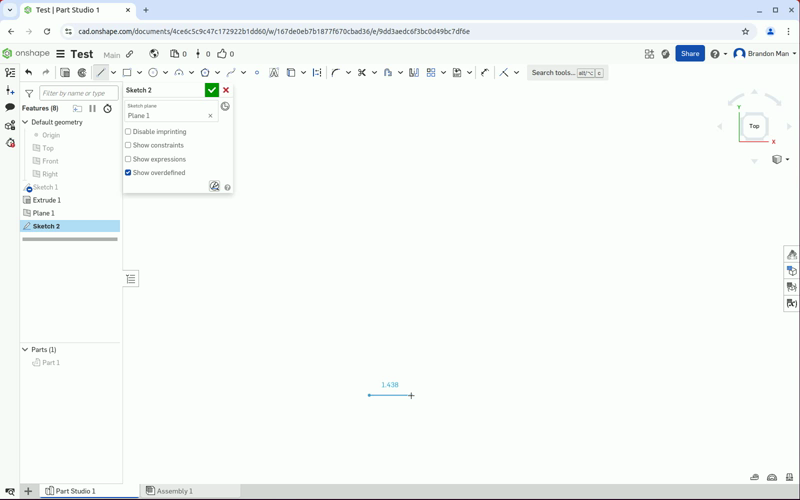
scroll(6)
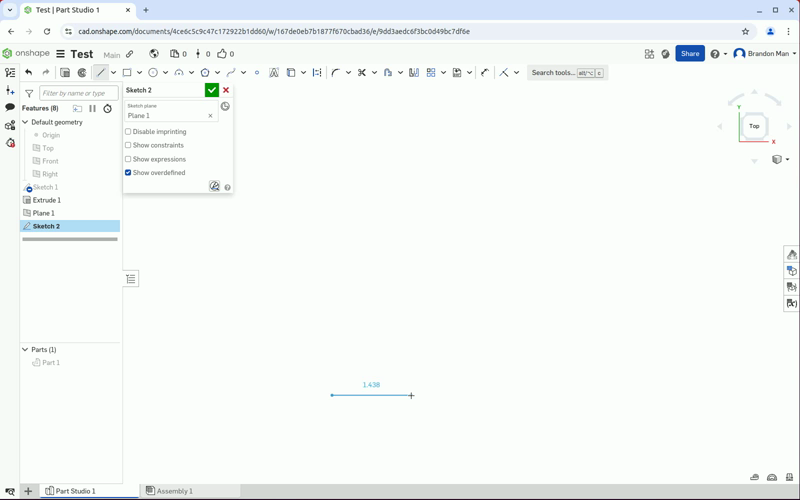
click(411, 395)
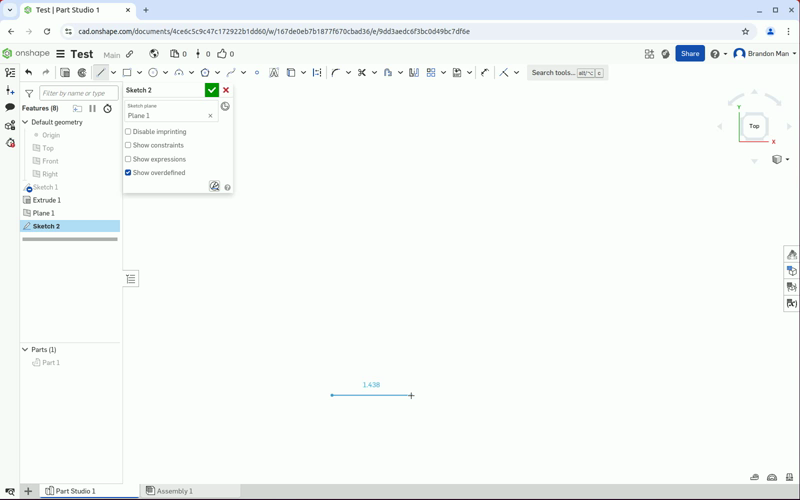
scroll(-6)
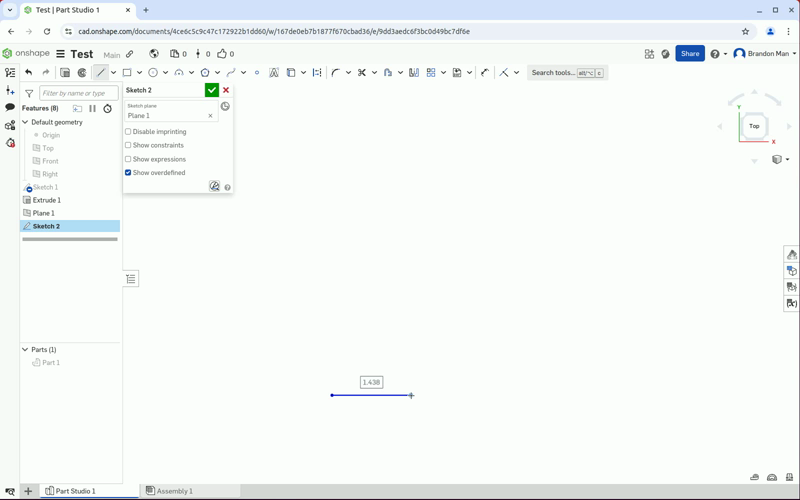
scroll(-6)
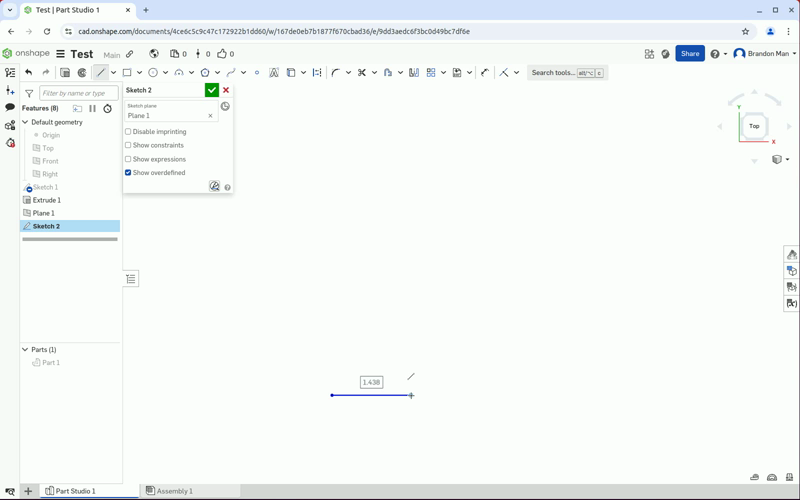
scroll(-6)
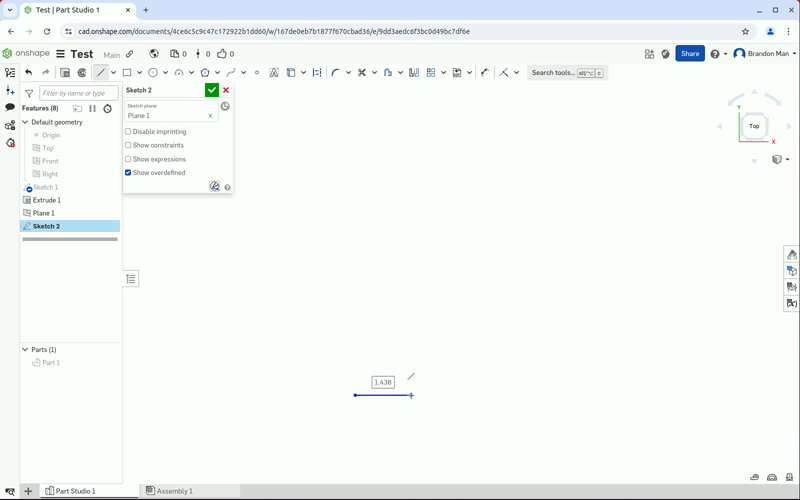
scroll(-6)
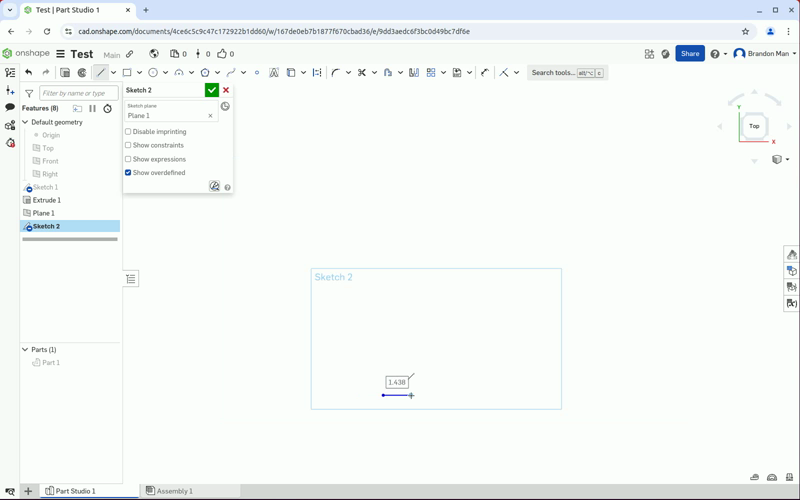
scroll(-6)
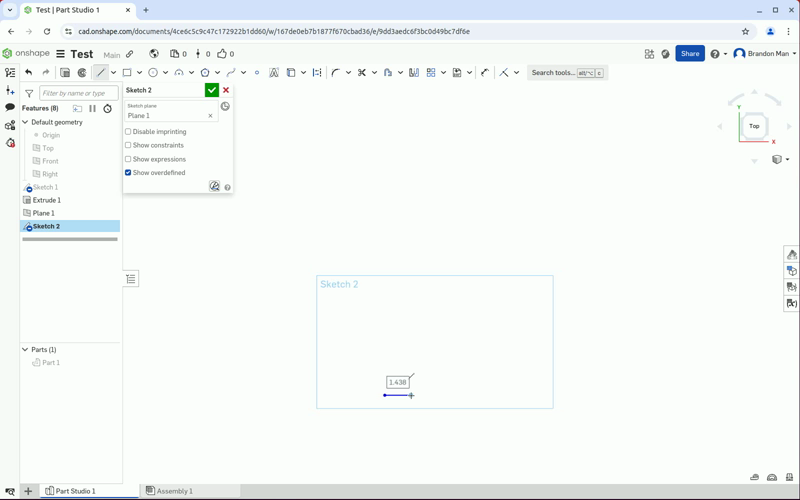
scroll(-6)
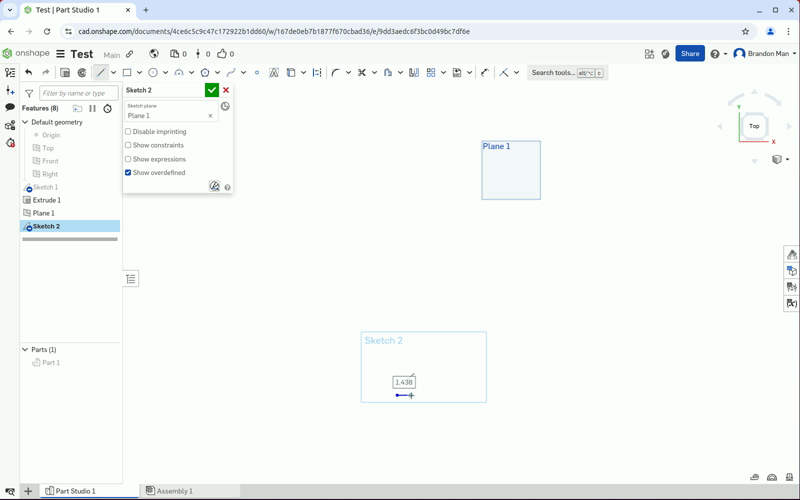
scroll(-6)
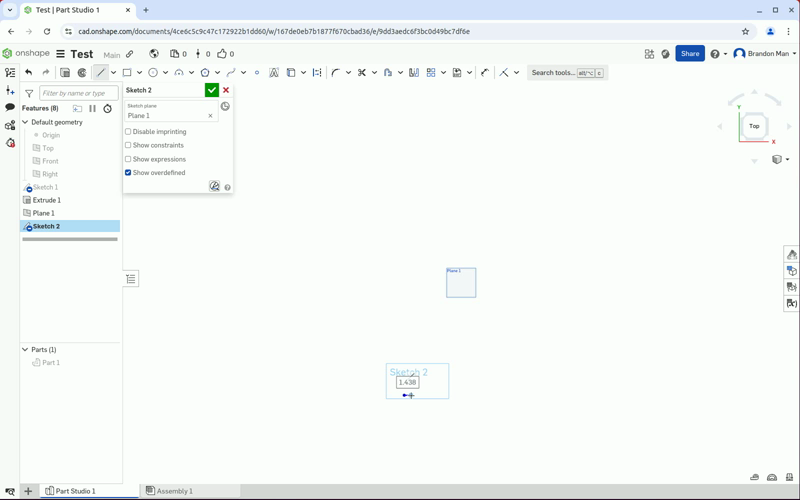
key_up(shift)
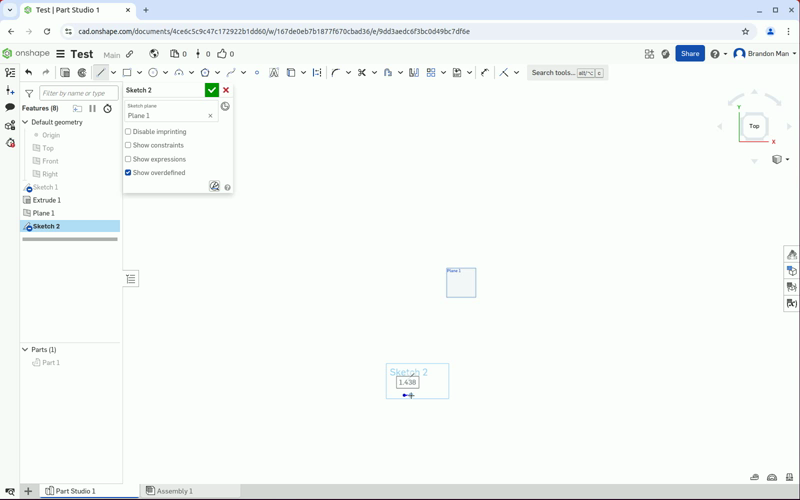
key_down(shift)
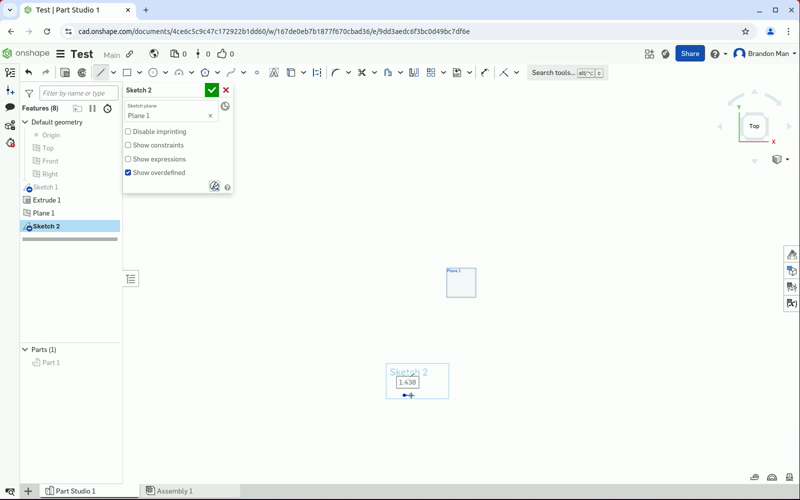
mouse_move(411, 274)
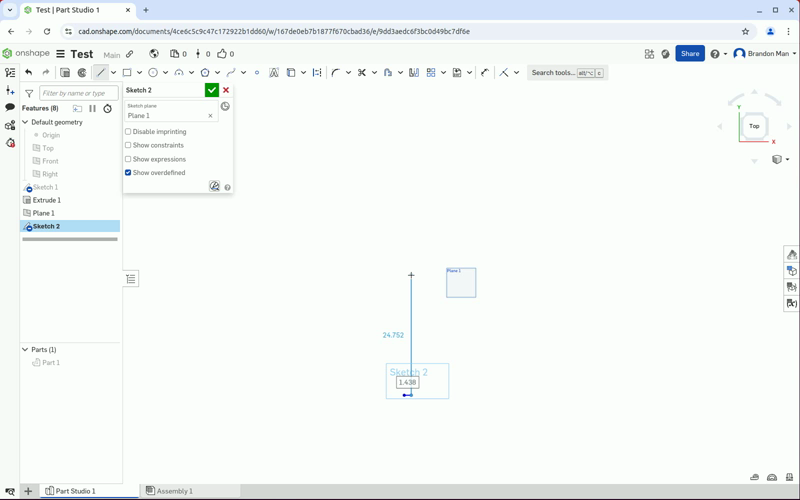
click(411, 274)
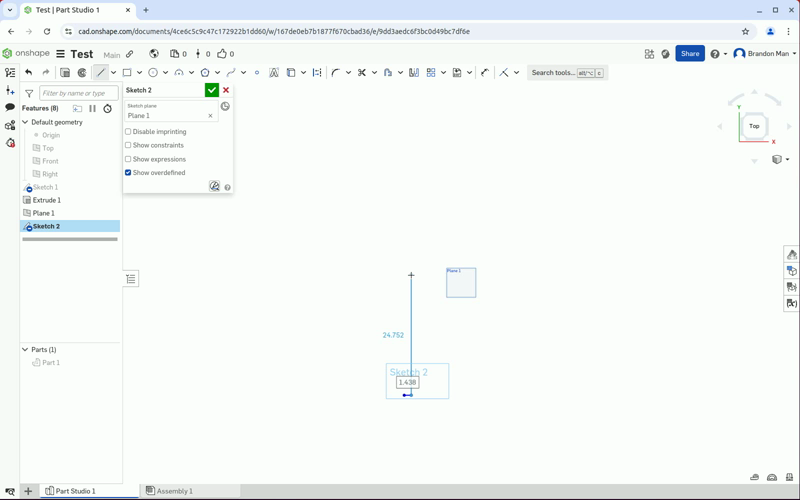
key_up(shift)
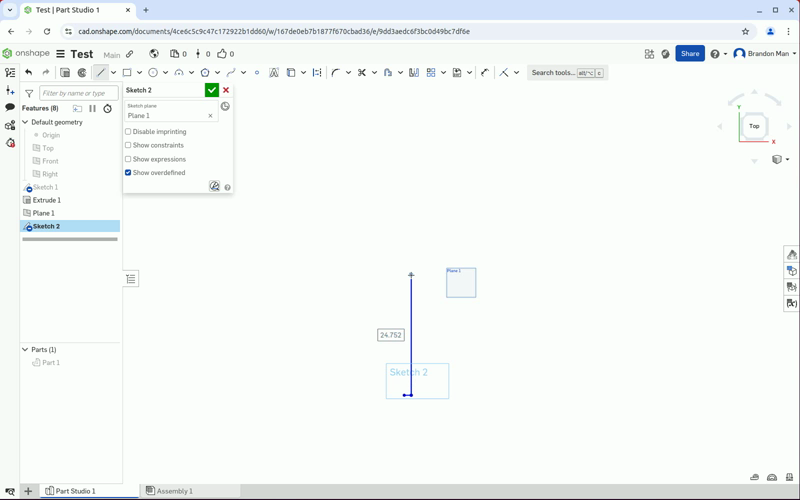
key_down(shift)
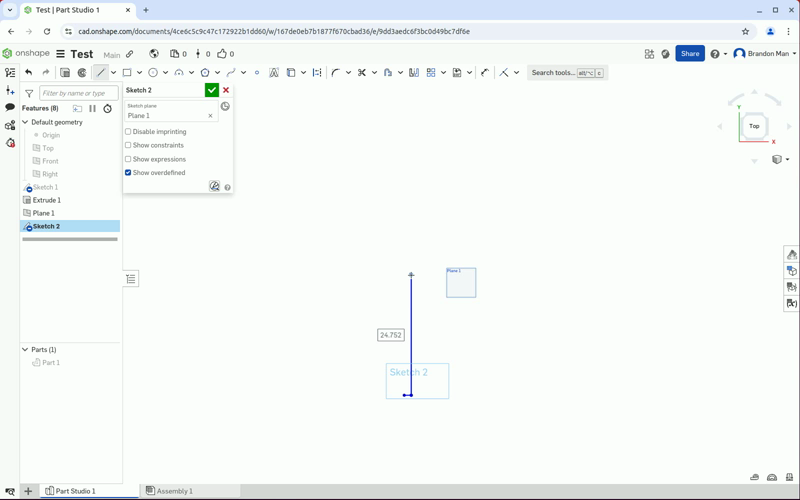
mouse_move(519, 274)
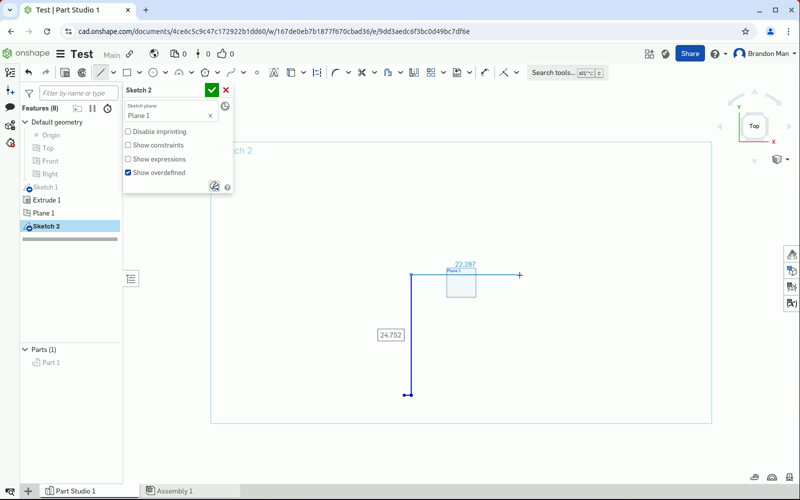
click(519, 274)
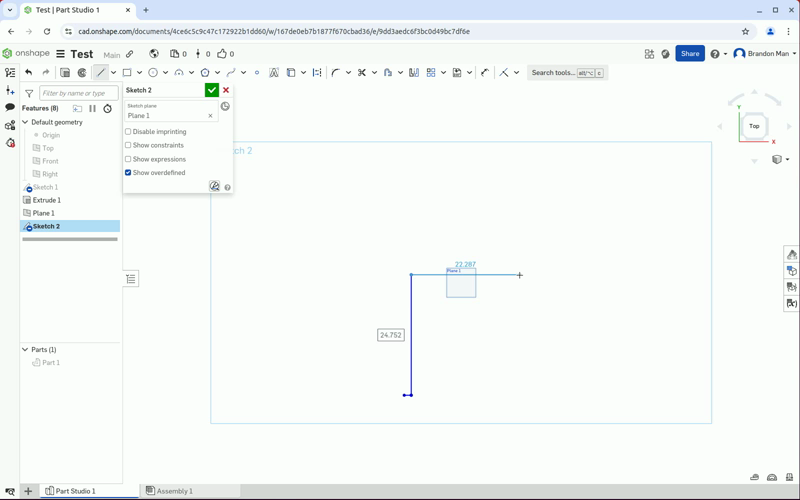
key_up(shift)
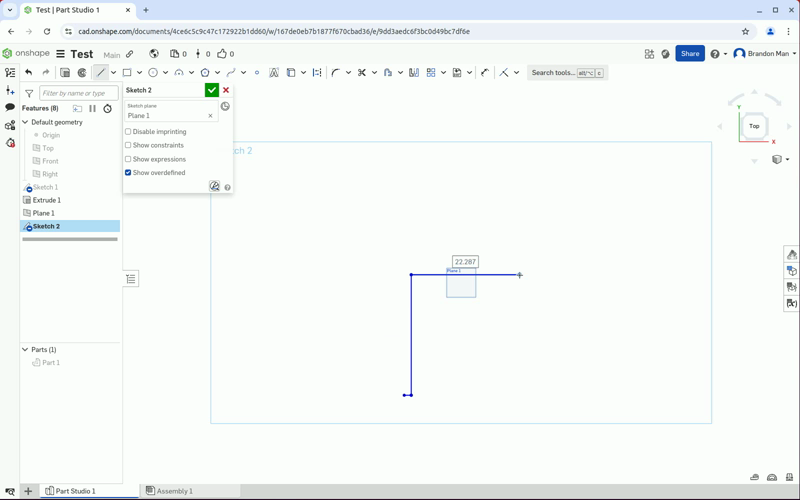
key_down(shift)
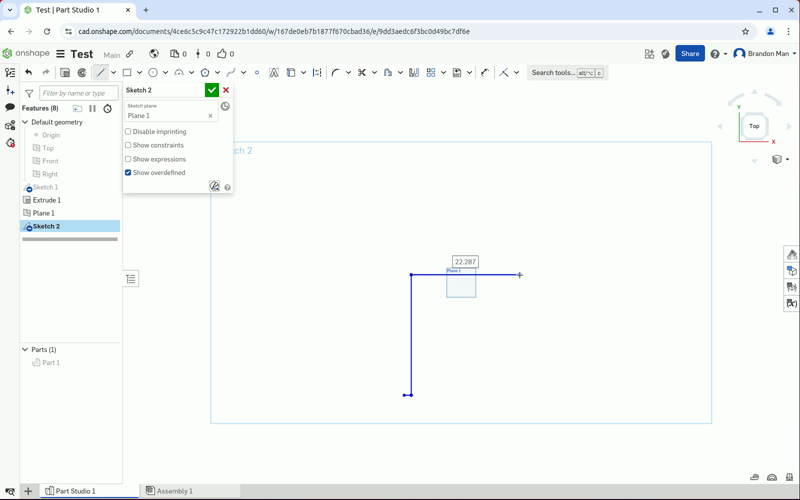
mouse_move(519, 395)
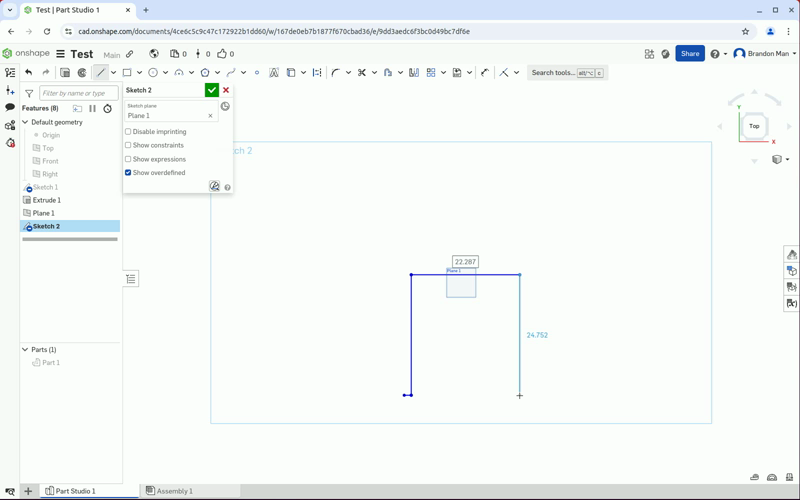
click(519, 395)
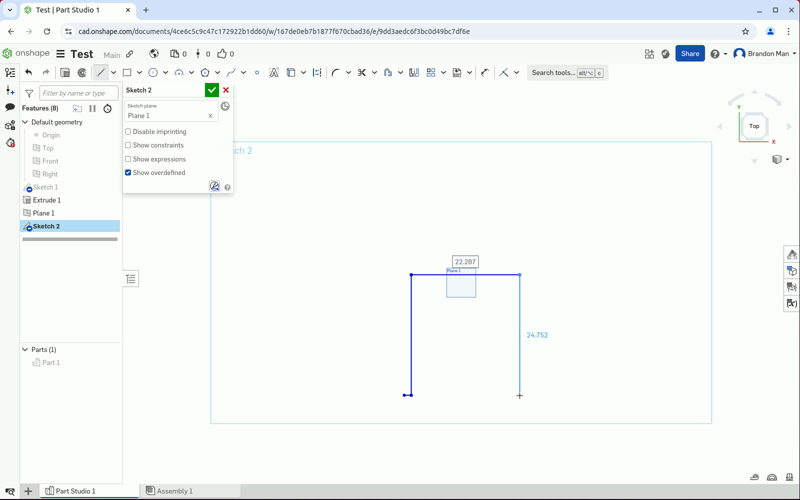
key_up(shift)
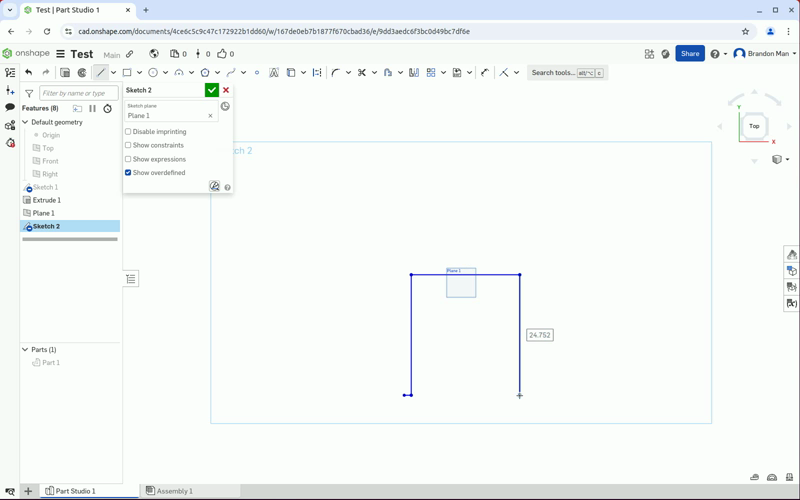
key_down(shift)
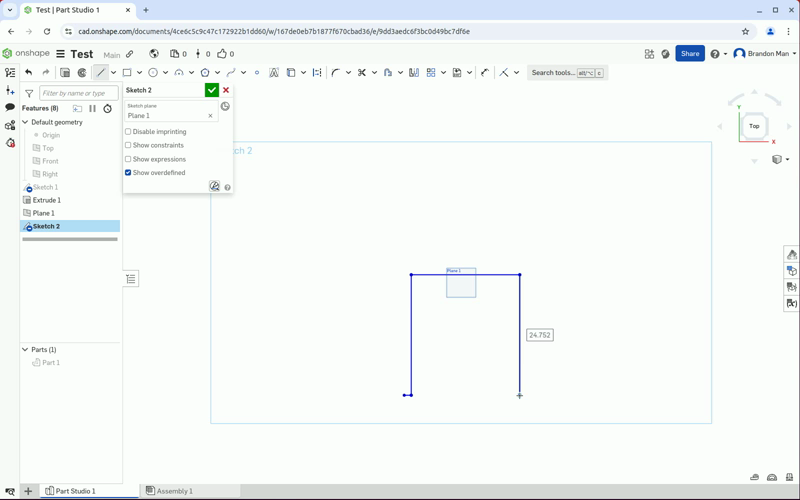
mouse_move(549, 395)
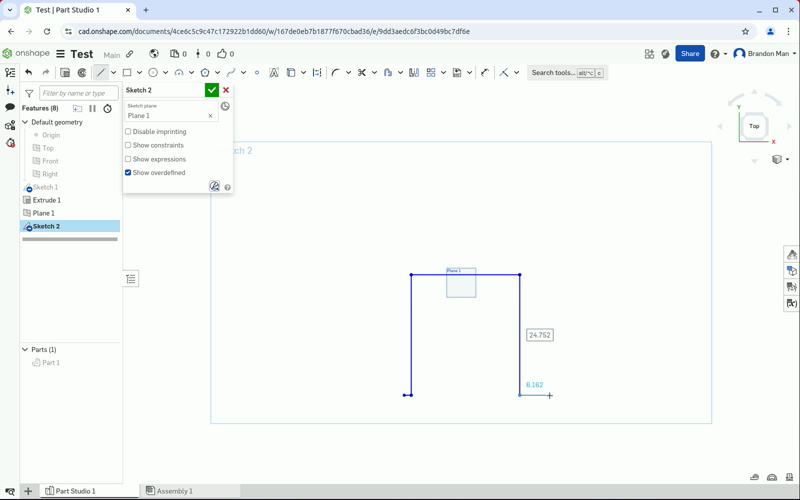
mouse_move(526, 395)
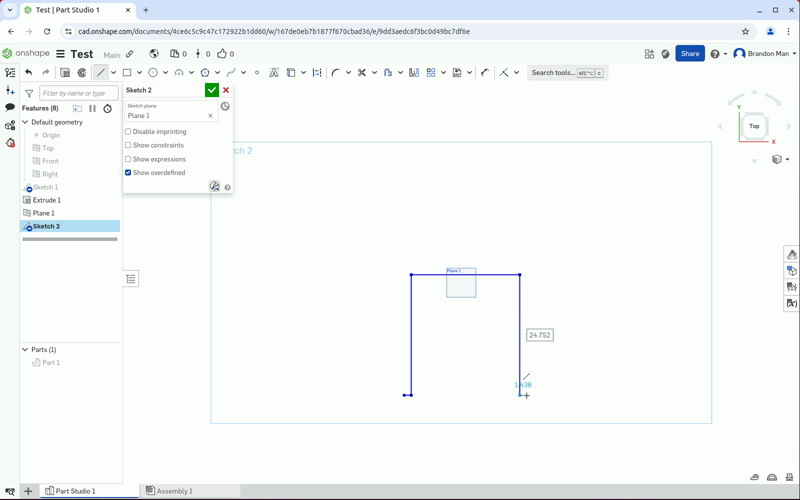
scroll(6)
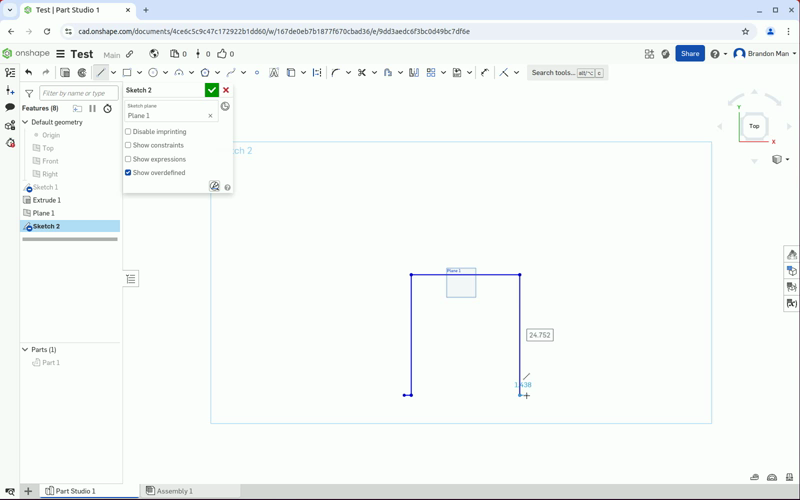
scroll(6)
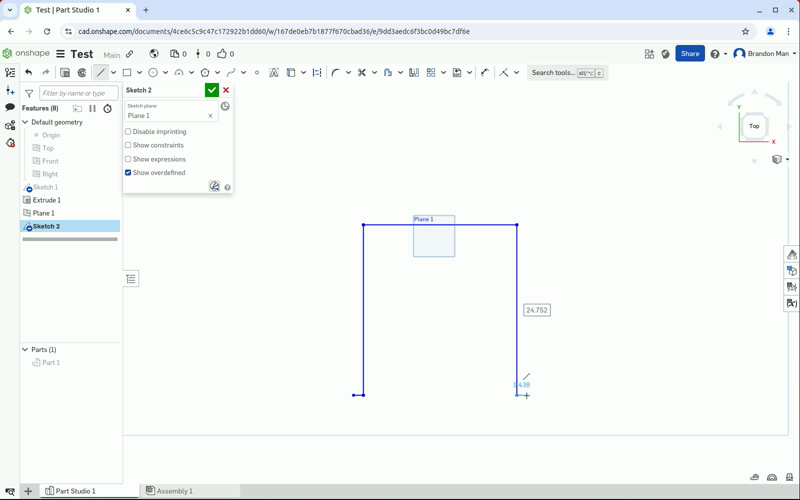
scroll(6)
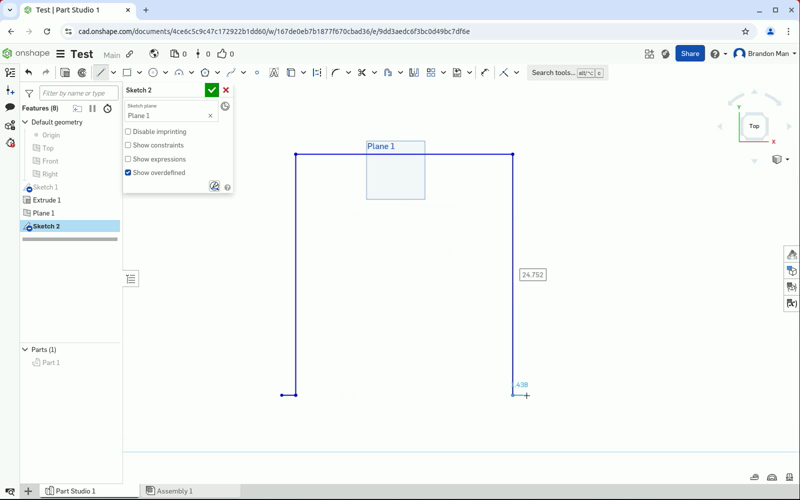
scroll(6)
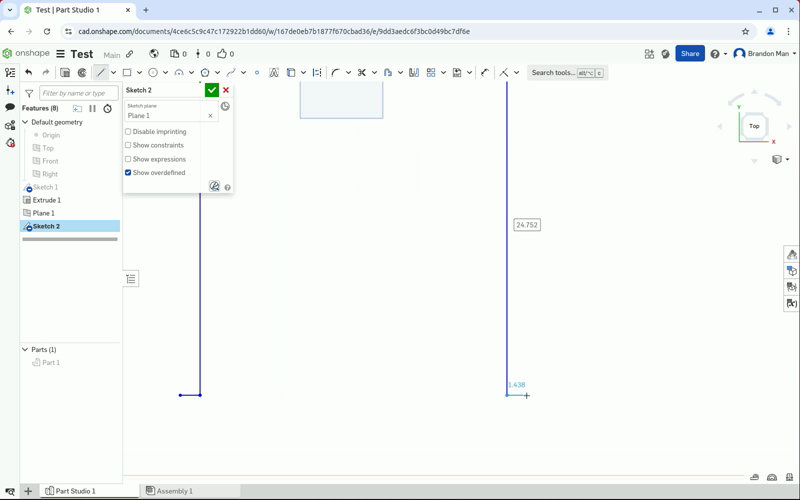
scroll(6)
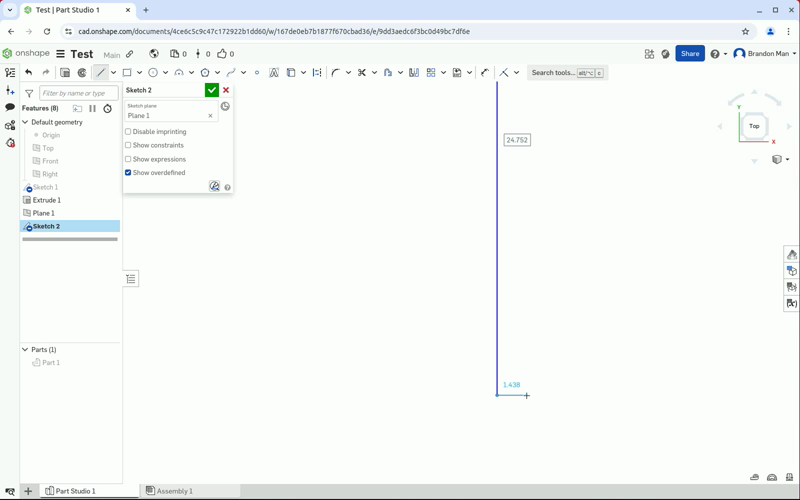
scroll(6)
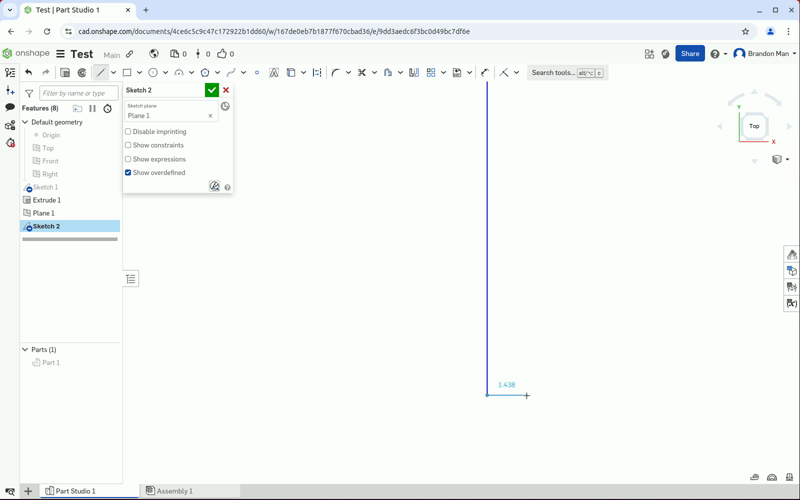
scroll(6)
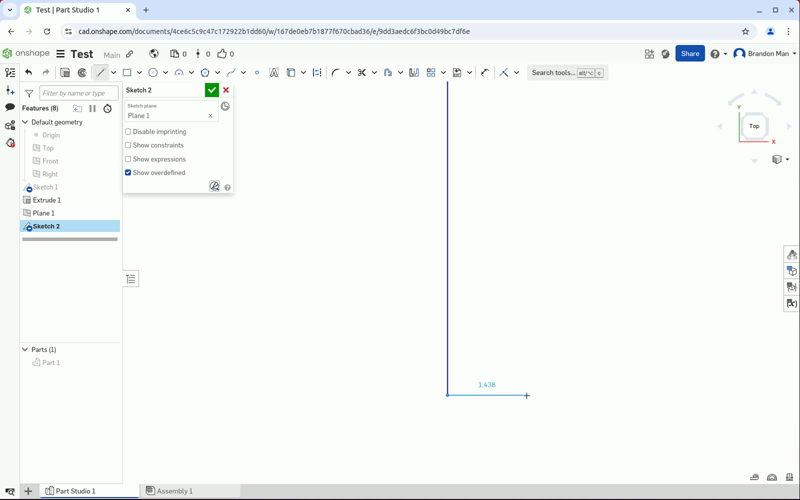
click(526, 395)
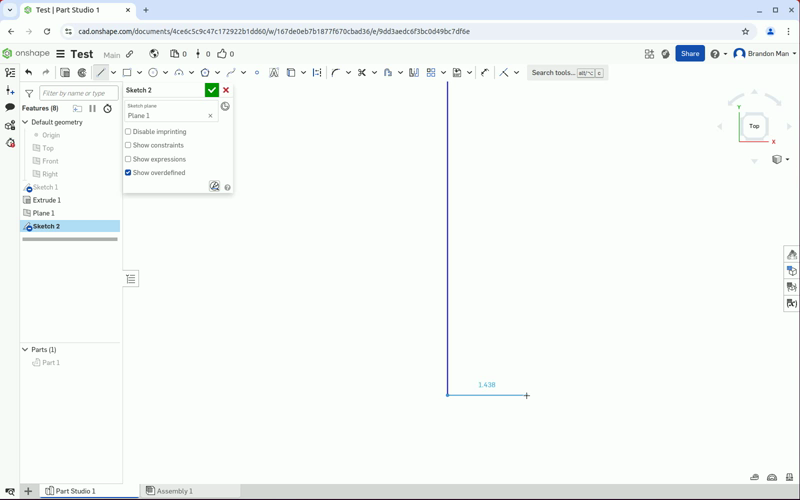
scroll(-6)
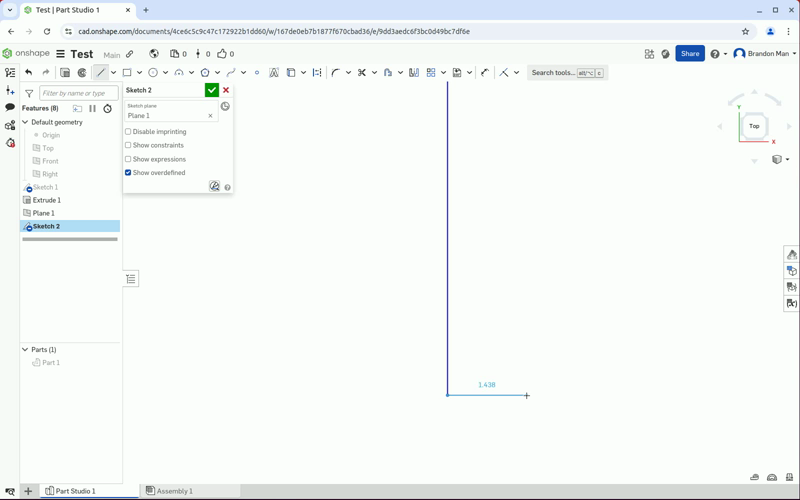
scroll(-6)
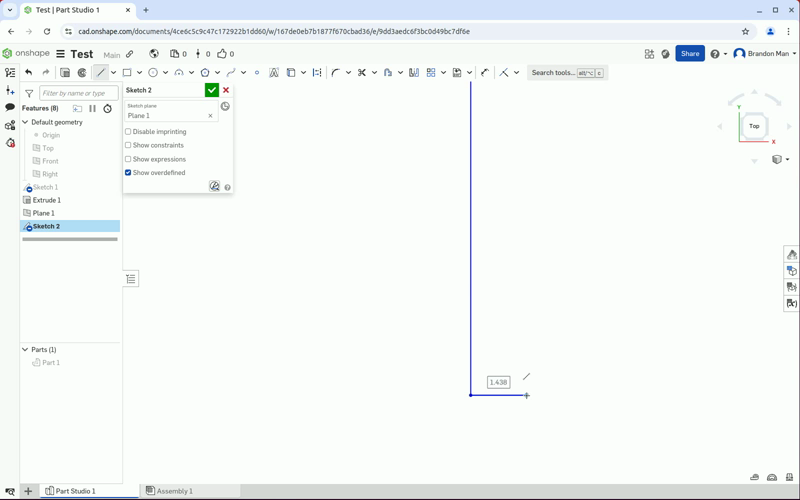
scroll(-6)
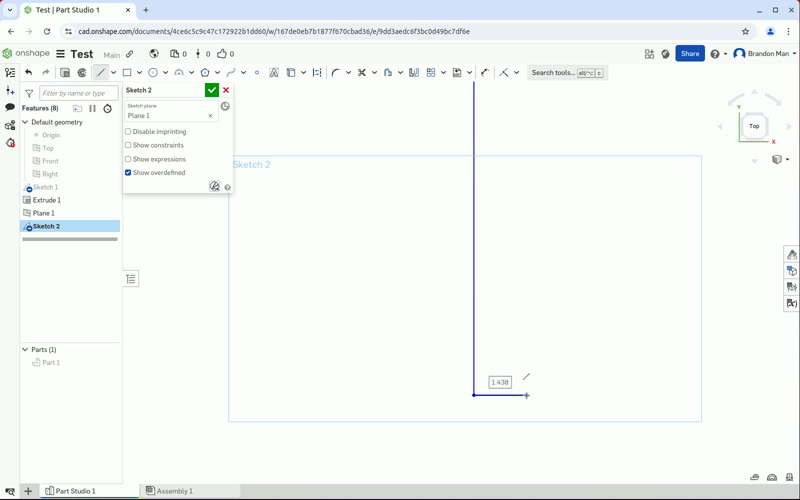
scroll(-6)
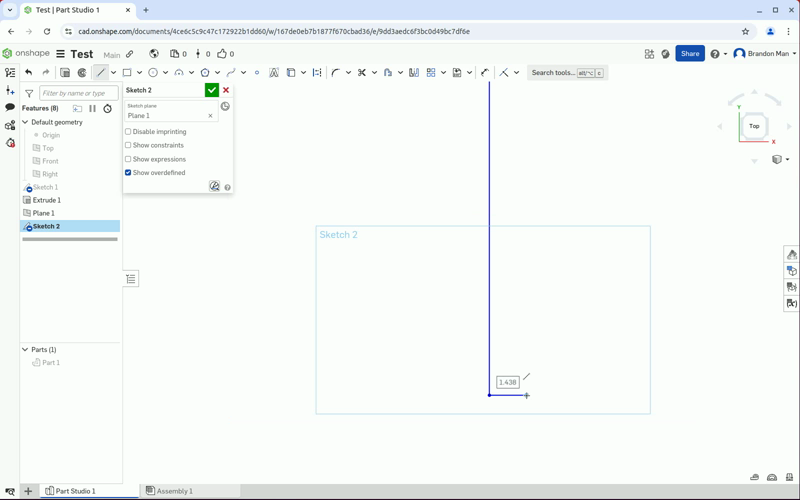
scroll(-6)
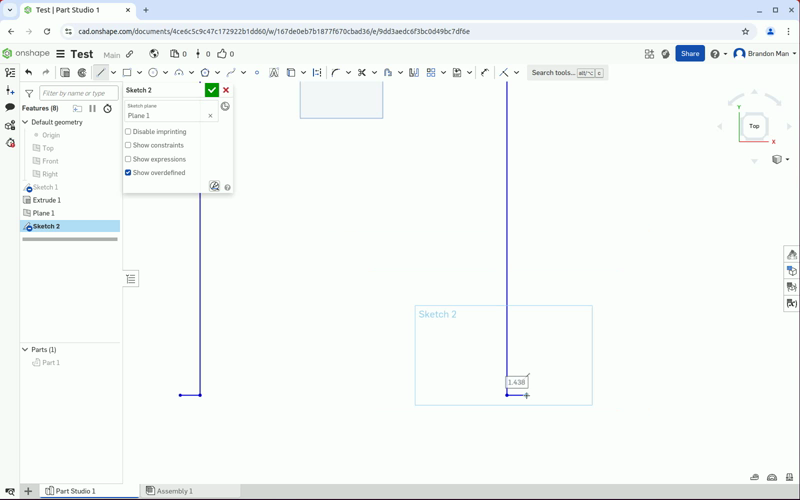
scroll(-6)
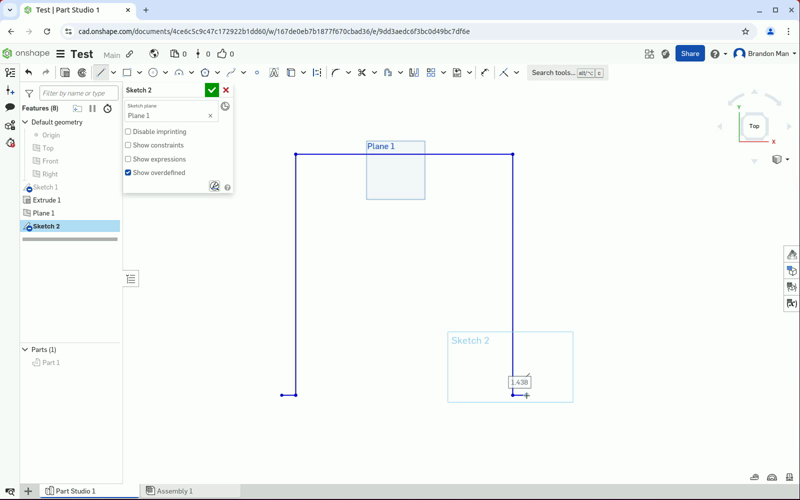
scroll(-6)
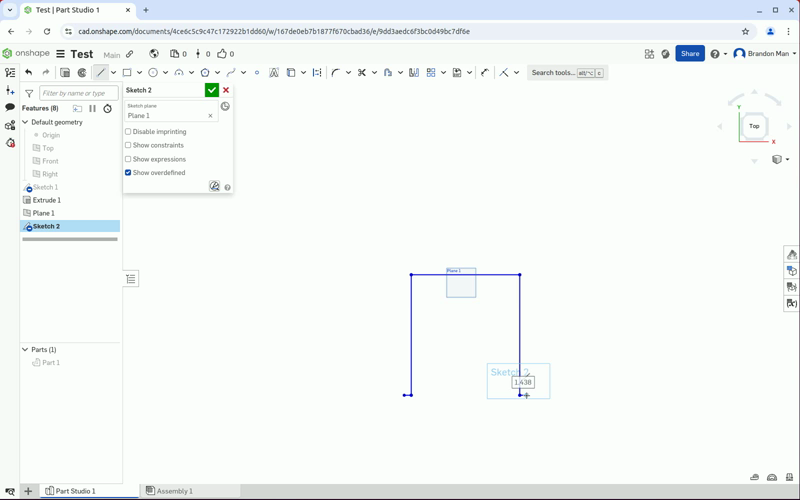
key_up(shift)
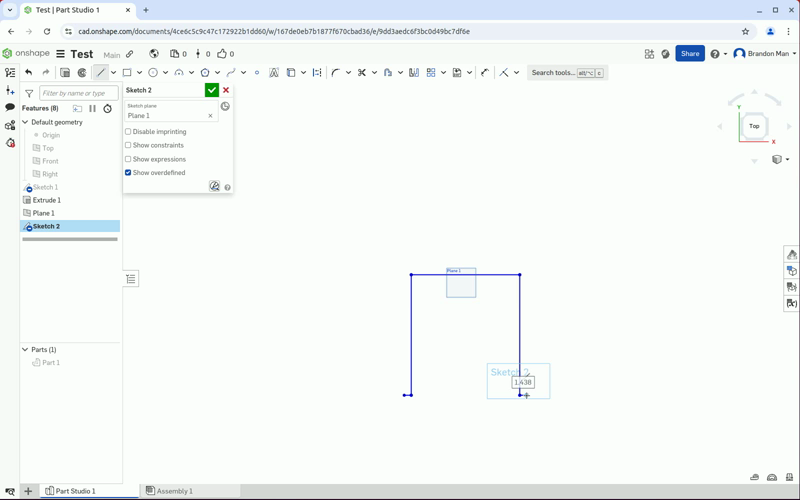
key_down(shift)
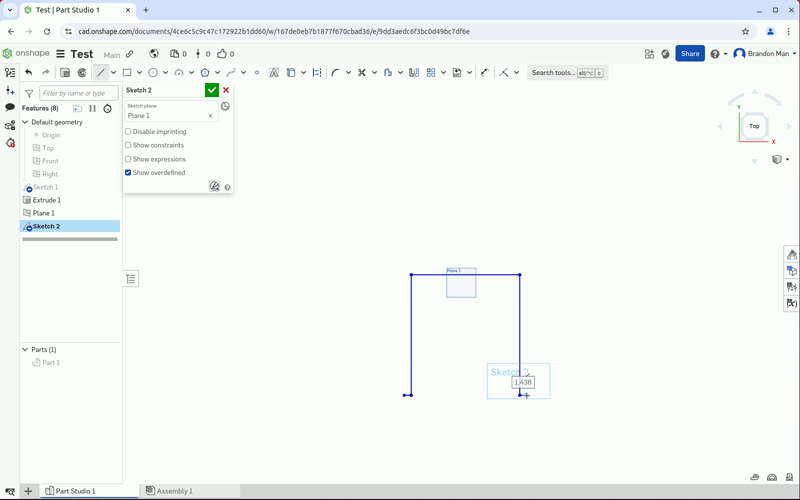
mouse_move(526, 267)
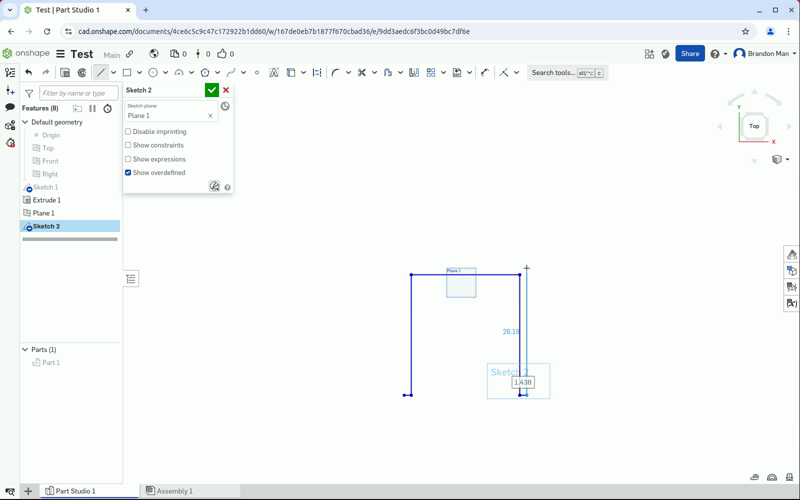
click(526, 267)
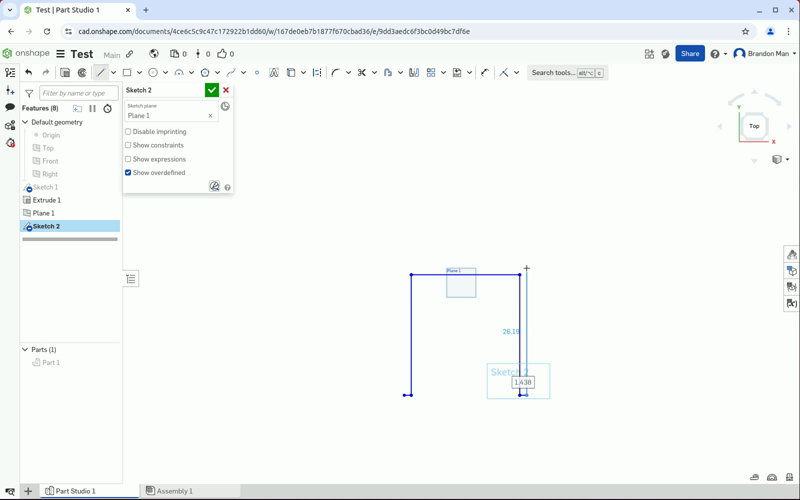
key_up(shift)
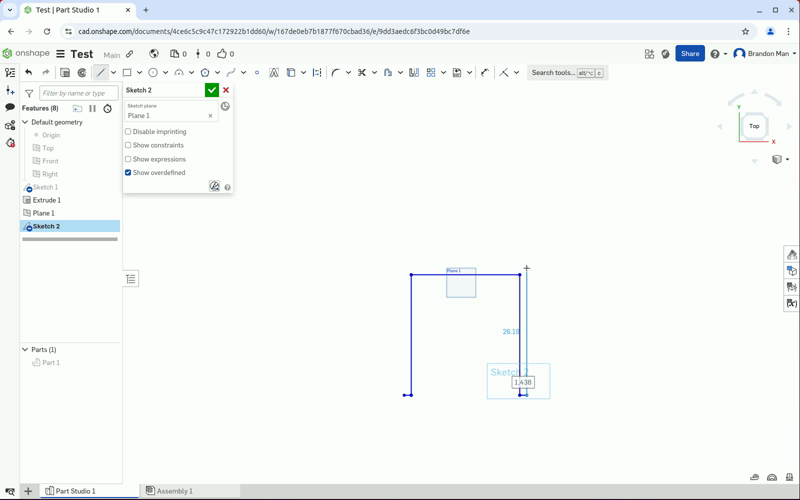
key_down(shift)
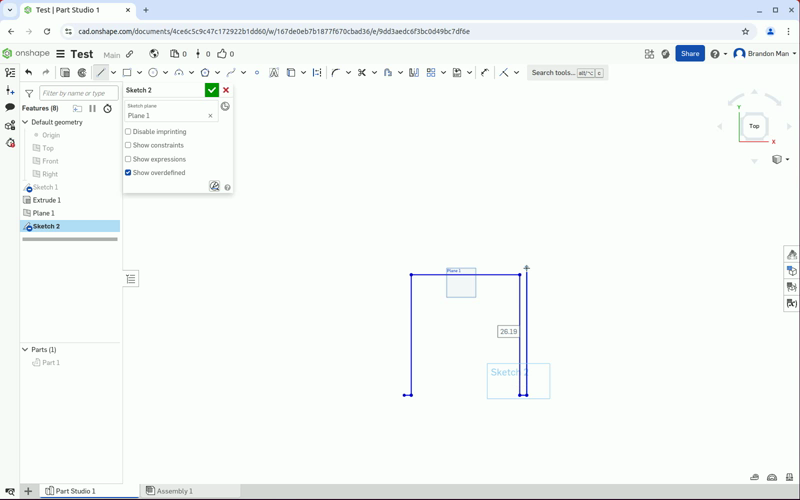
mouse_move(404, 267)
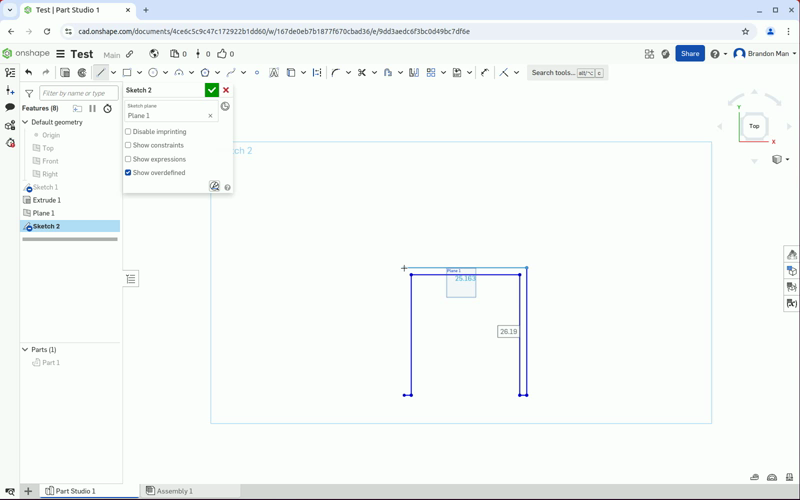
click(404, 267)
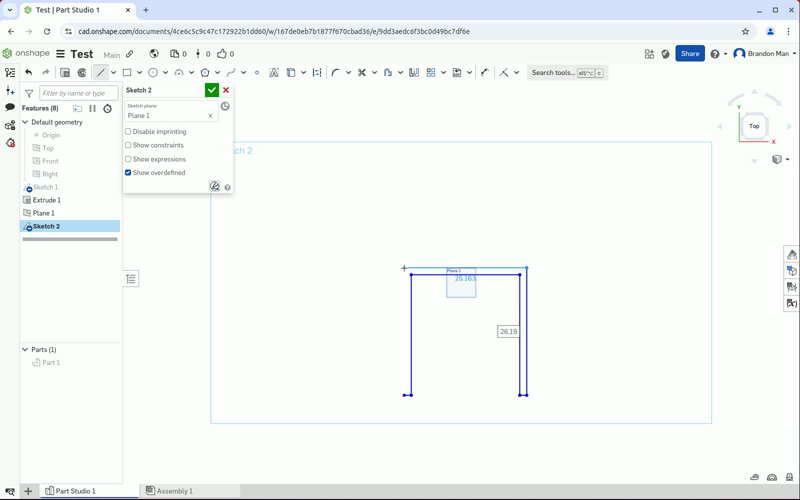
key_up(shift)
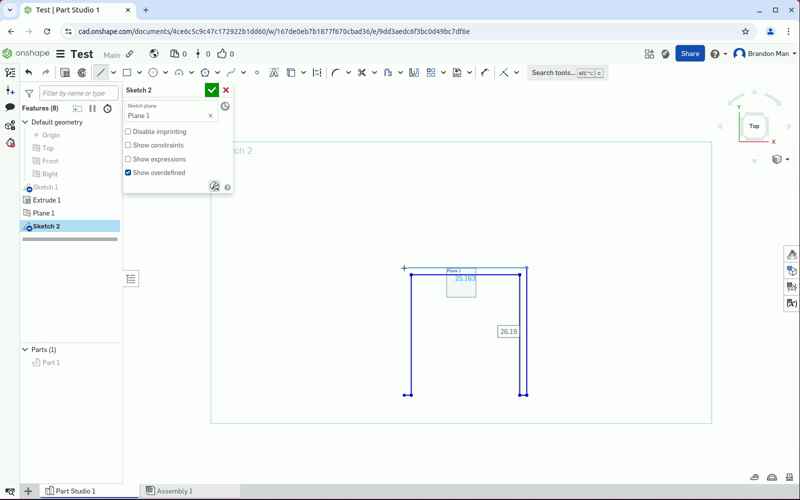
key_down(shift)
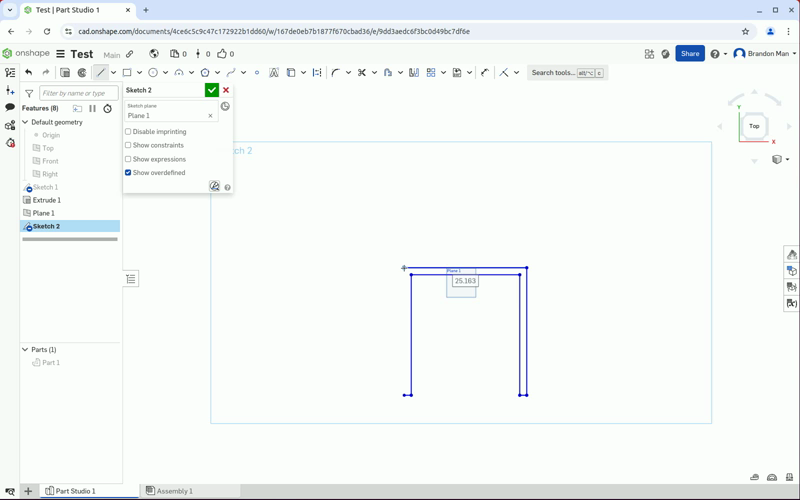
mouse_move(404, 395)
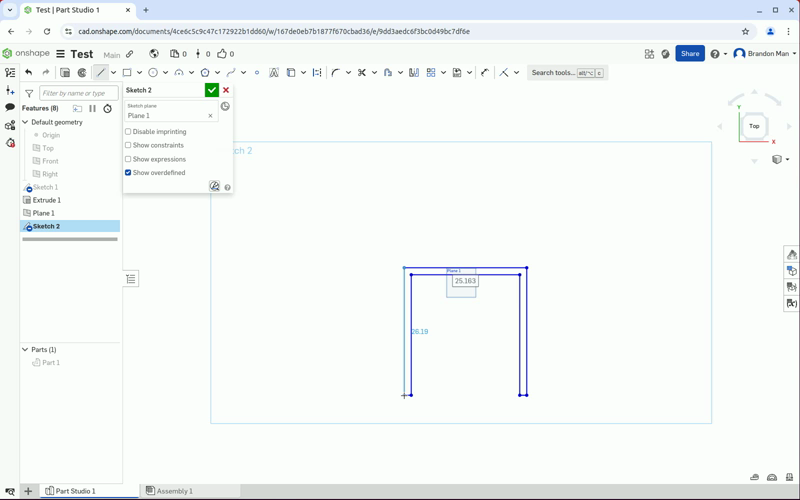
key_up(shift)
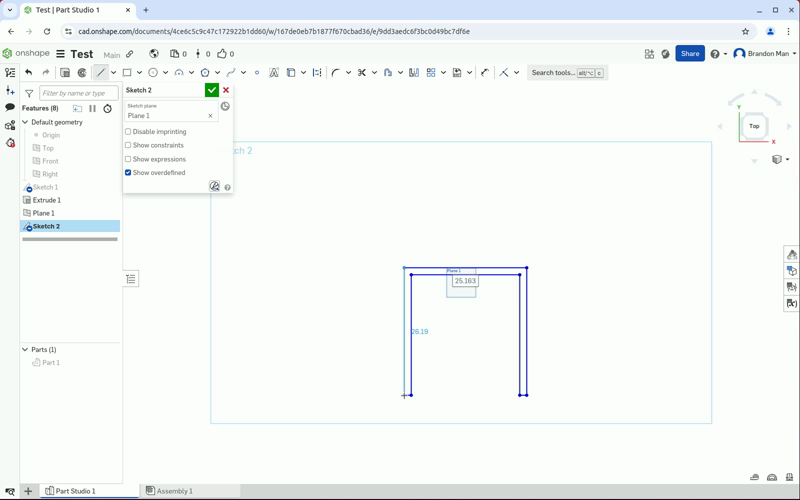
click(404, 395)
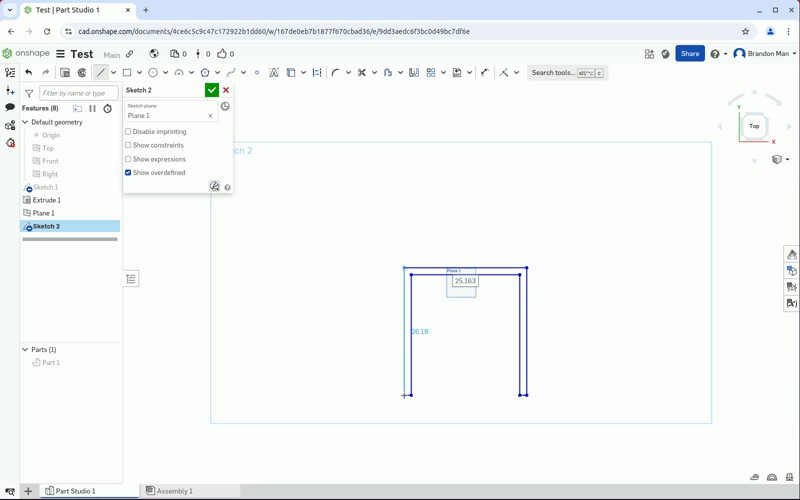
key(esc)
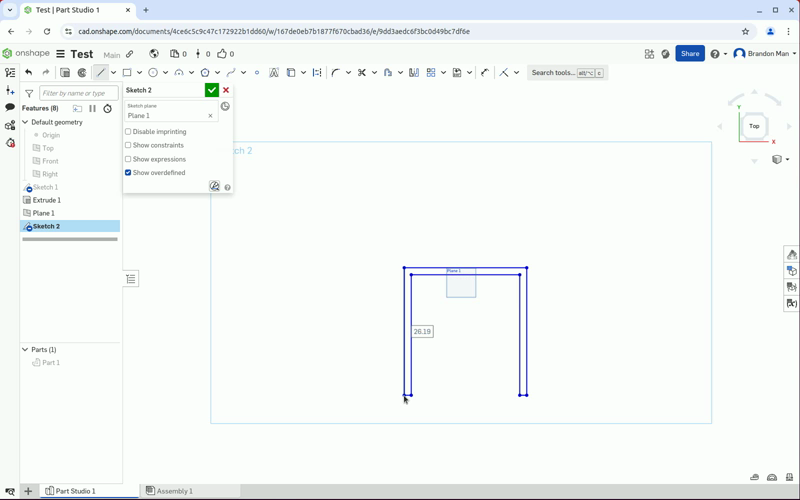
mouse_move(522, 302)
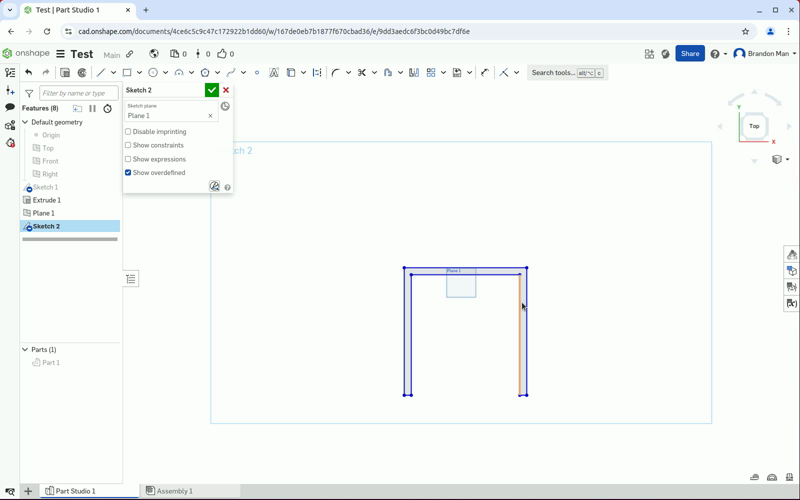
click(522, 302)
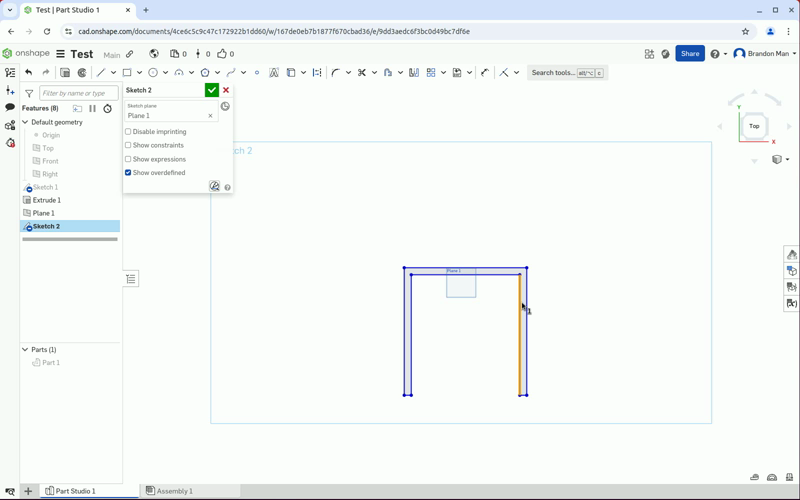
mouse_move(73, 352)
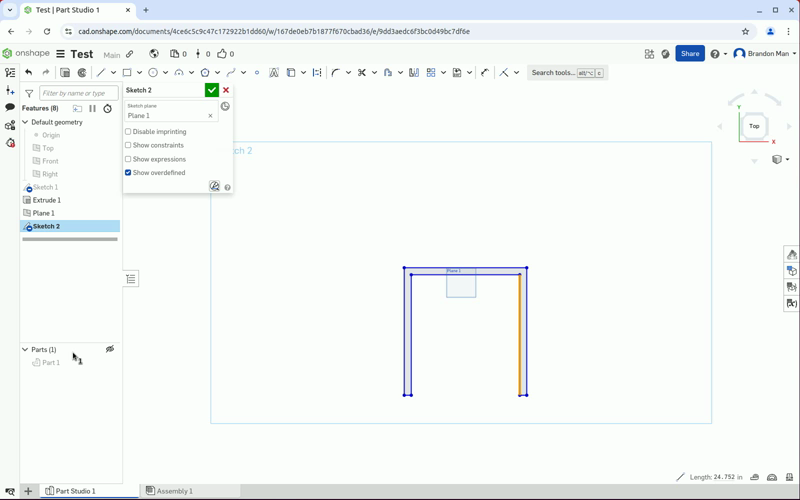
key(shift+y)
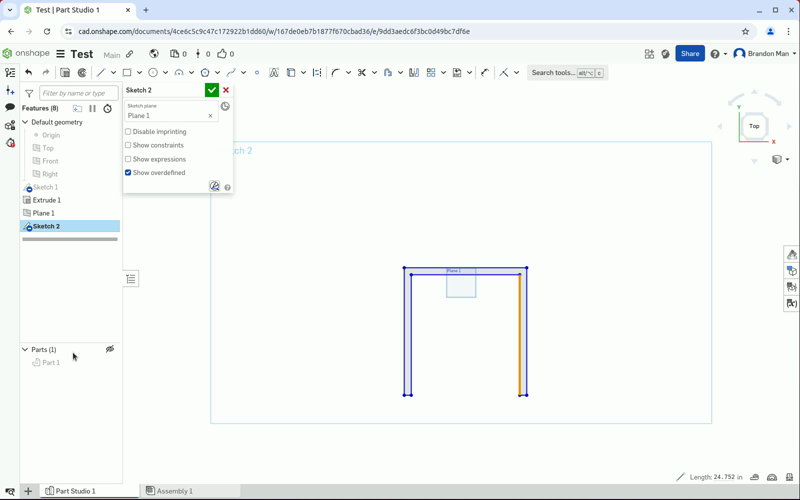
key(shift+e)
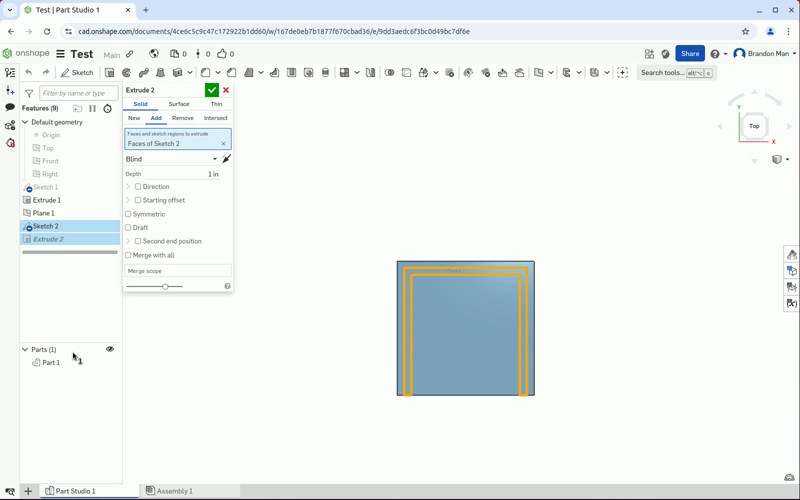
mouse_move(143, 106)
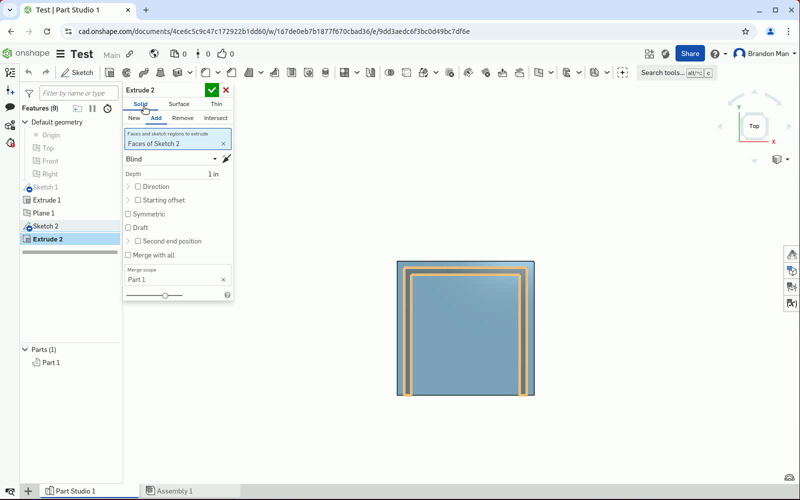
click(143, 106)
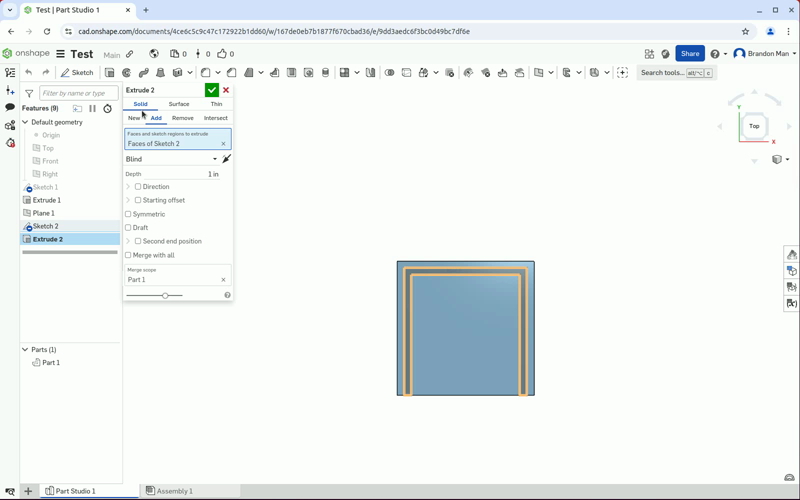
mouse_move(137, 120)
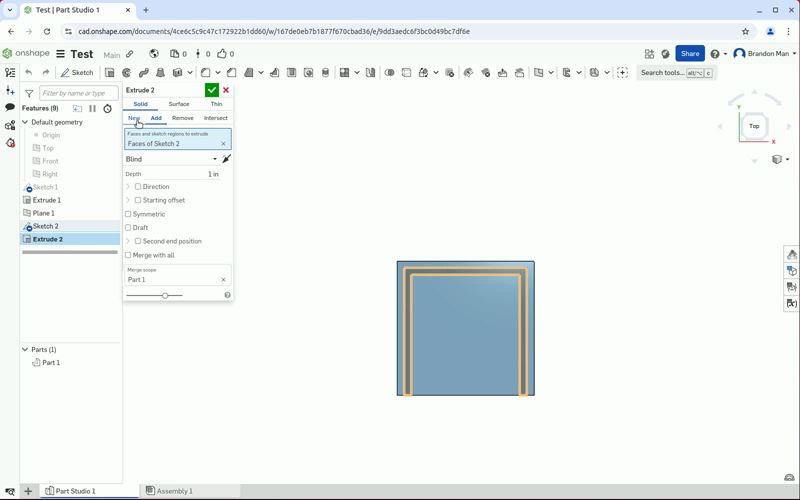
click(137, 120)
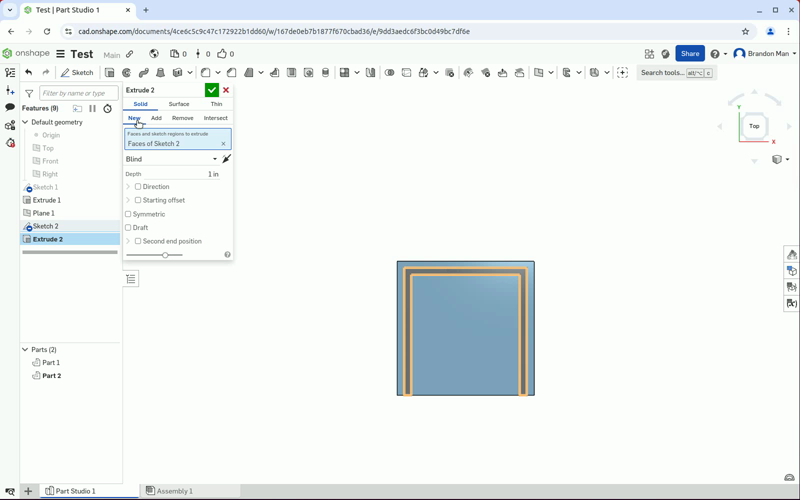
key(tab, 4)
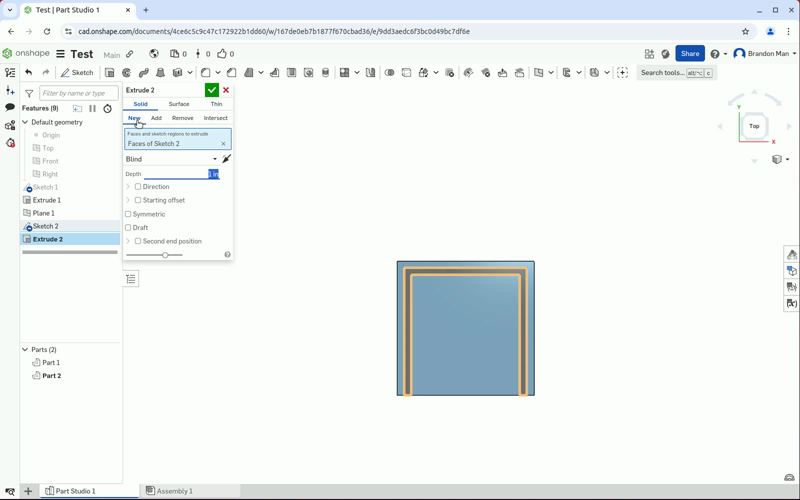
text(0.963)
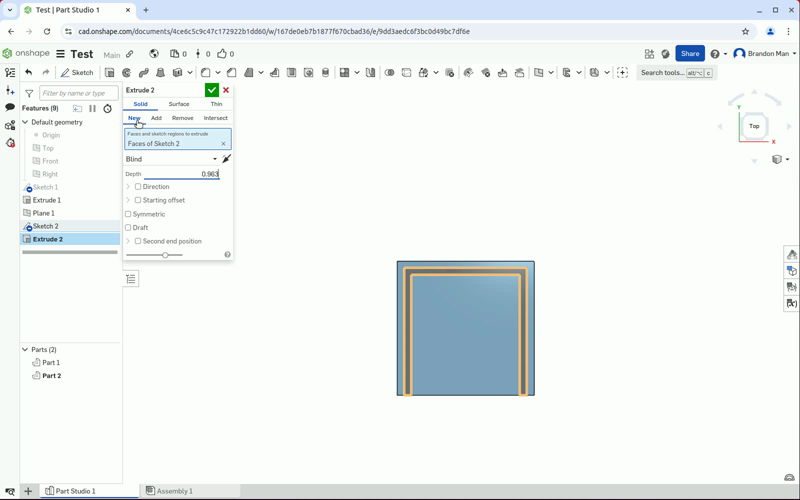
key(enter)
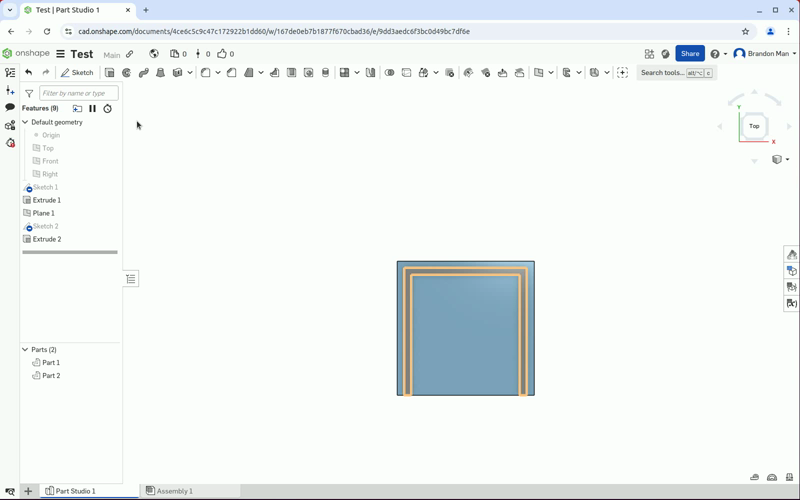
key(shift+h)
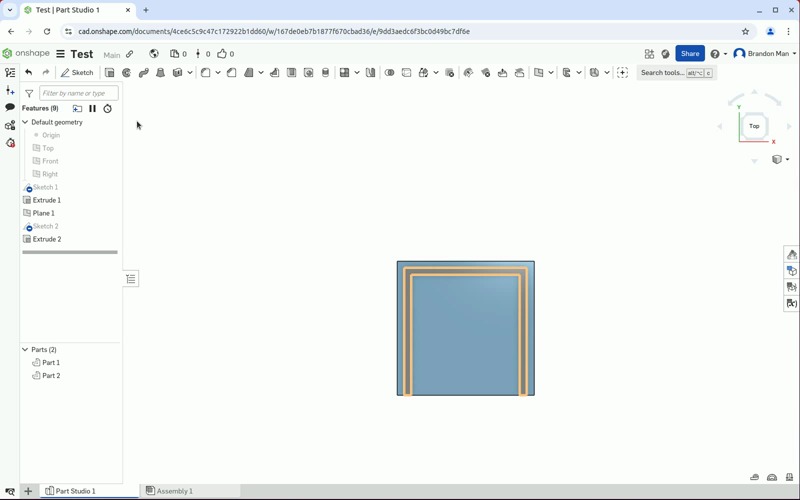
key(shift+h)
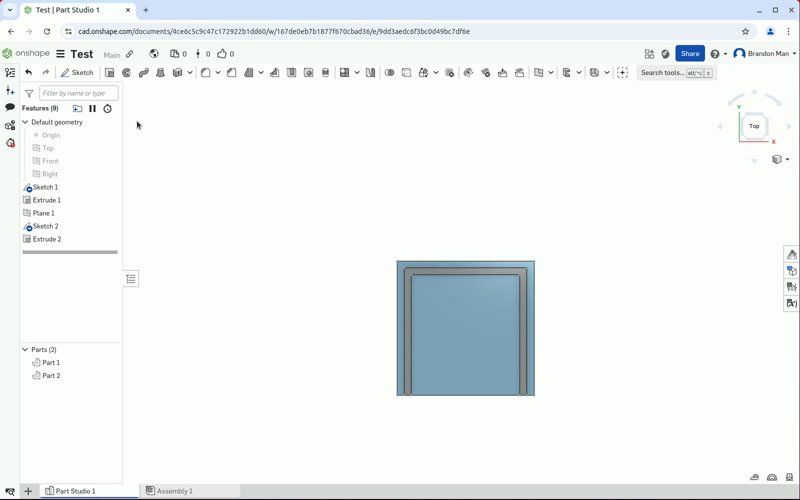
key(shift+7)
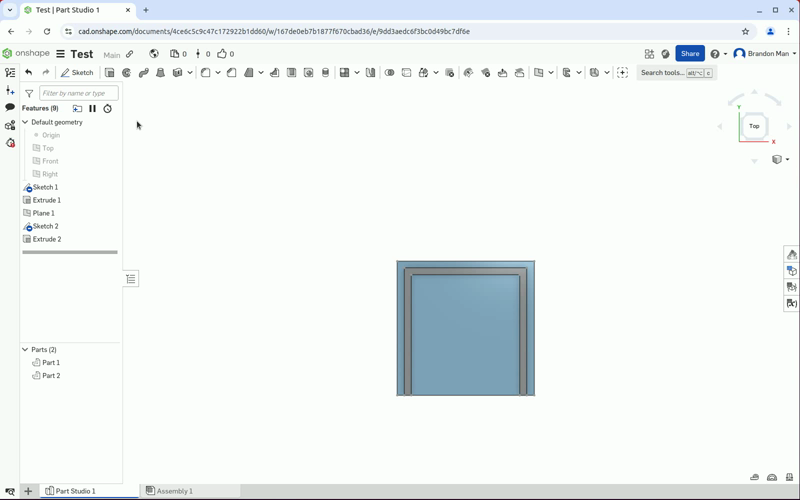
key(up, 3)
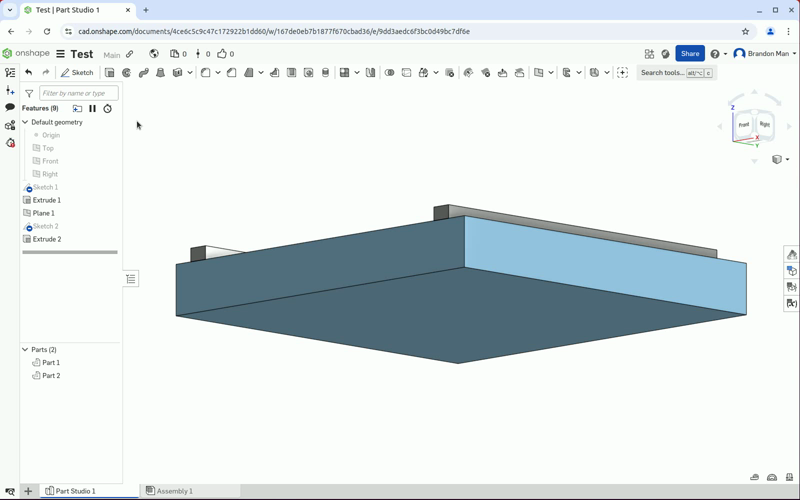
key(left, 3)
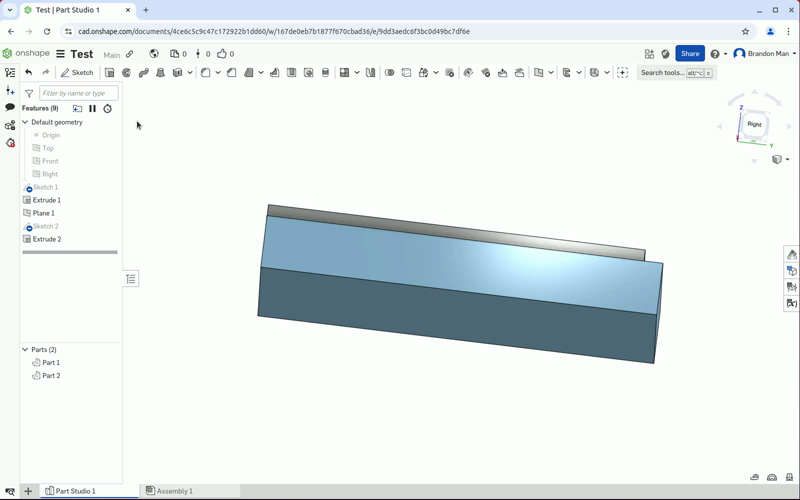
key(right, 3)
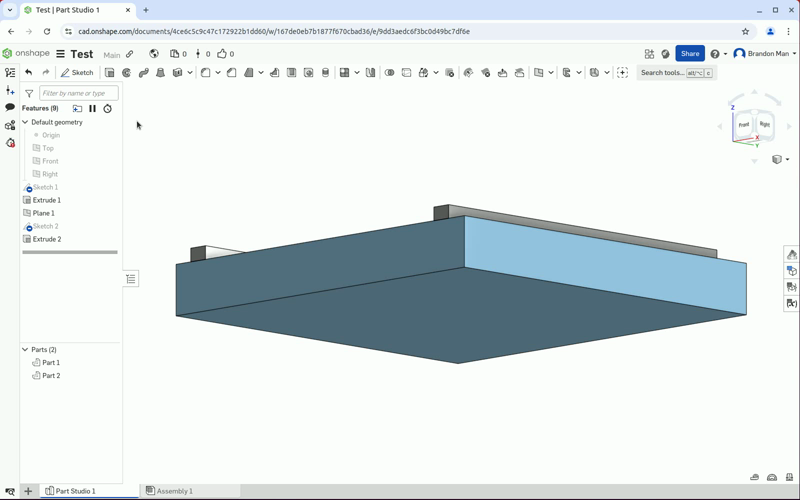
key(down, 3)
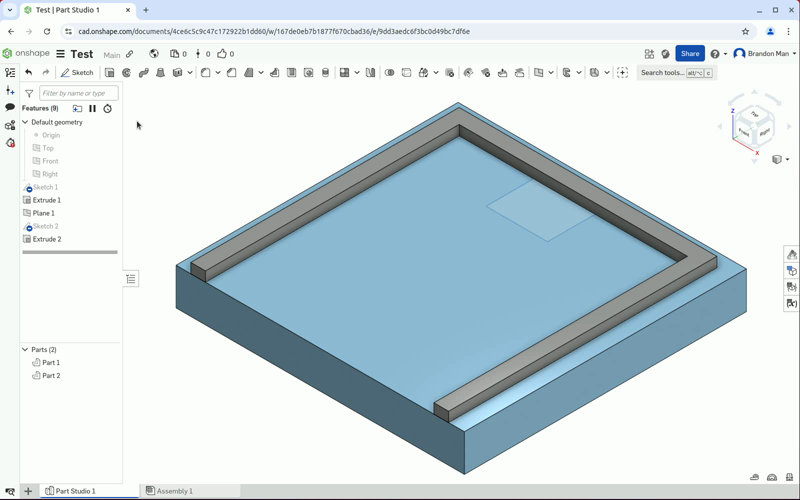
mouse_move(73, 189)
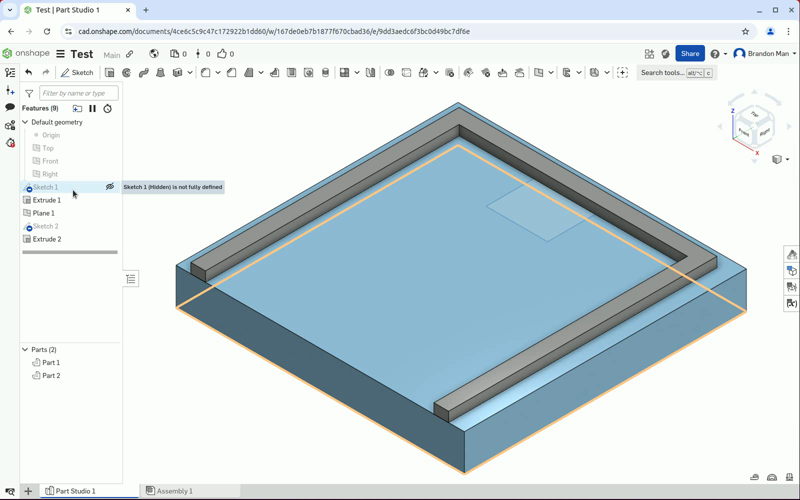
click(73, 189)